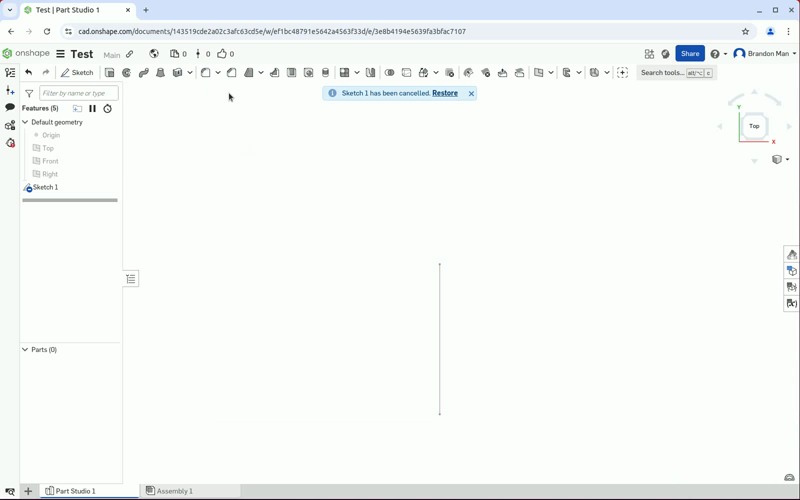
key(shift+h)
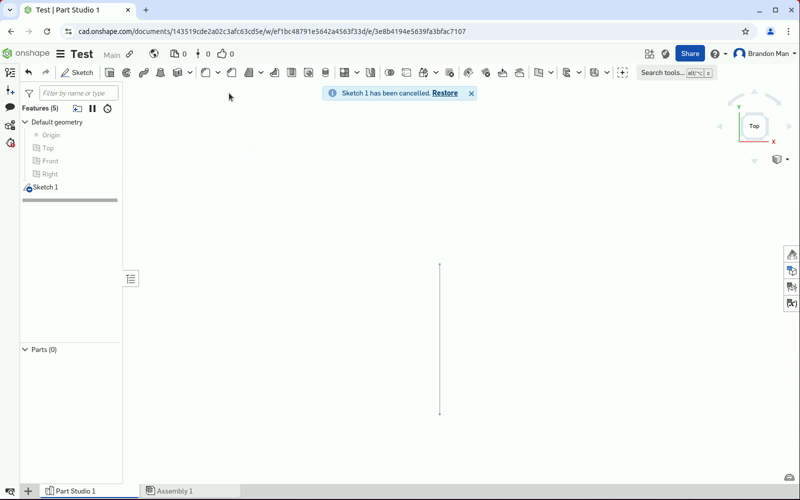
key(shift+s)
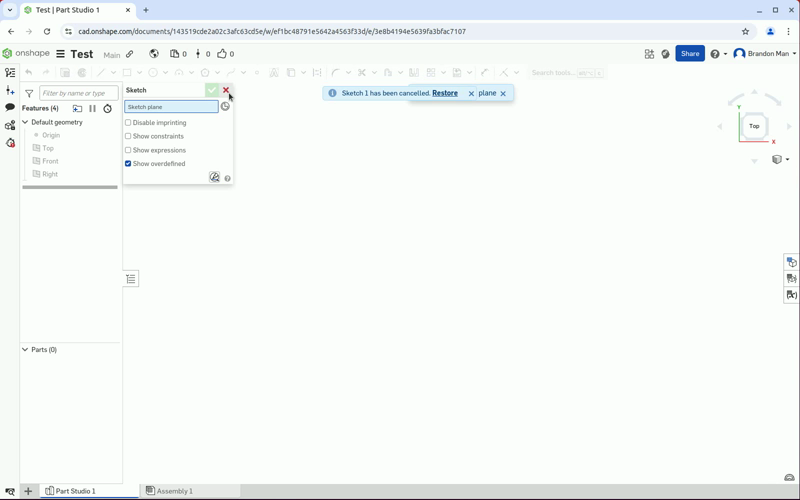
mouse_move(73, 150)
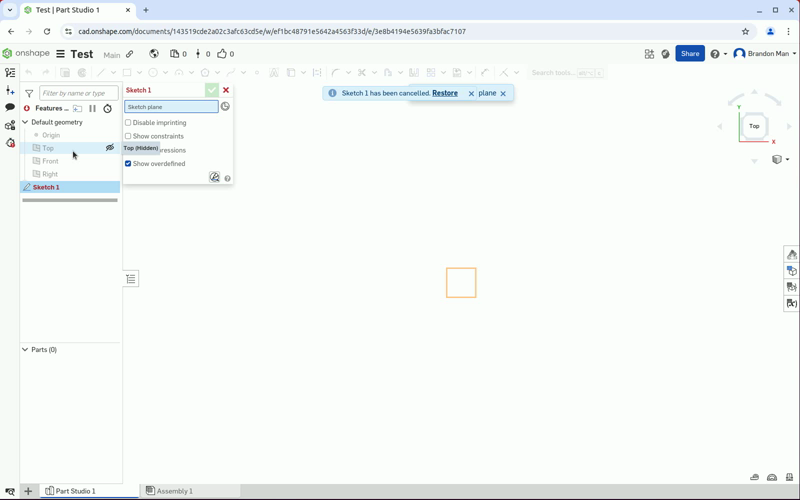
click(73, 150)
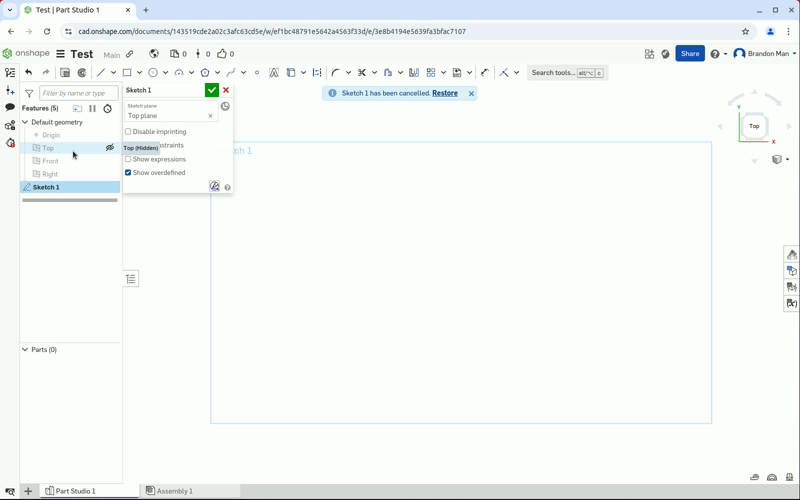
mouse_move(73, 352)
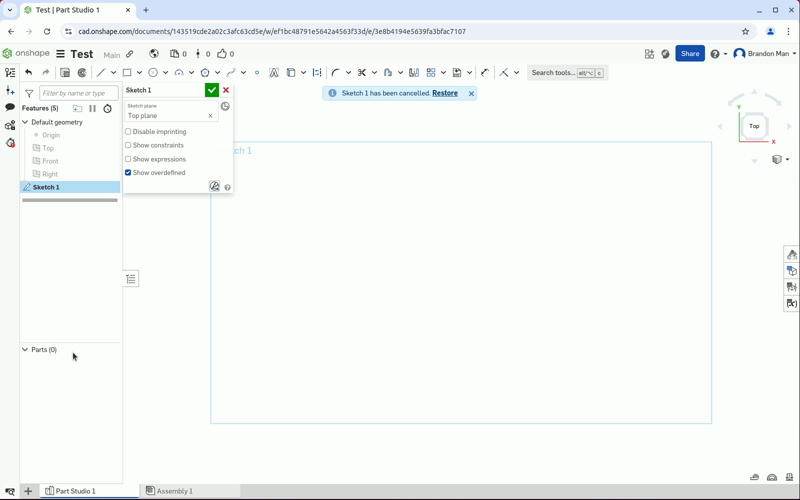
key(y)
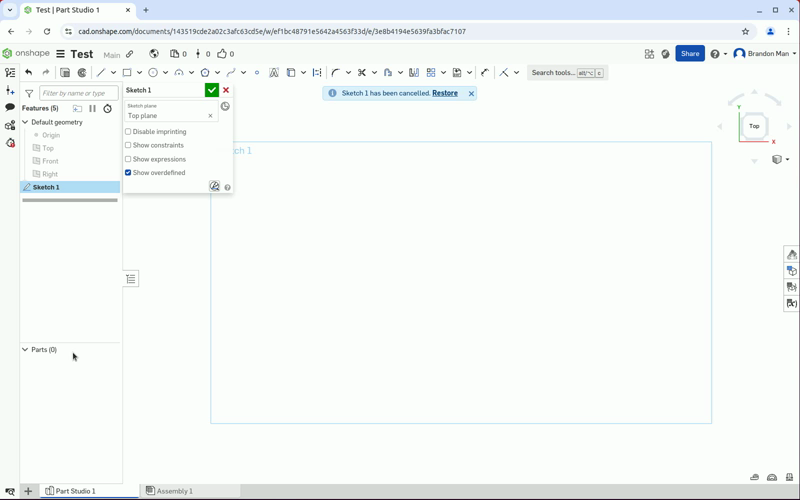
key(l)
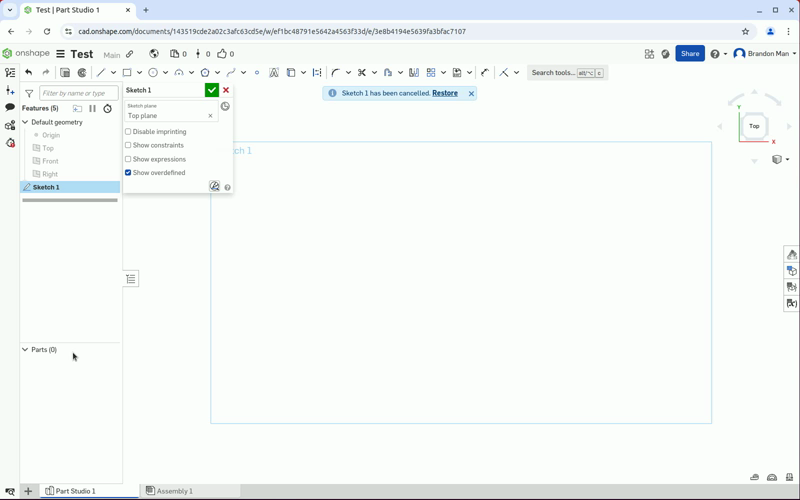
key_down(shift)
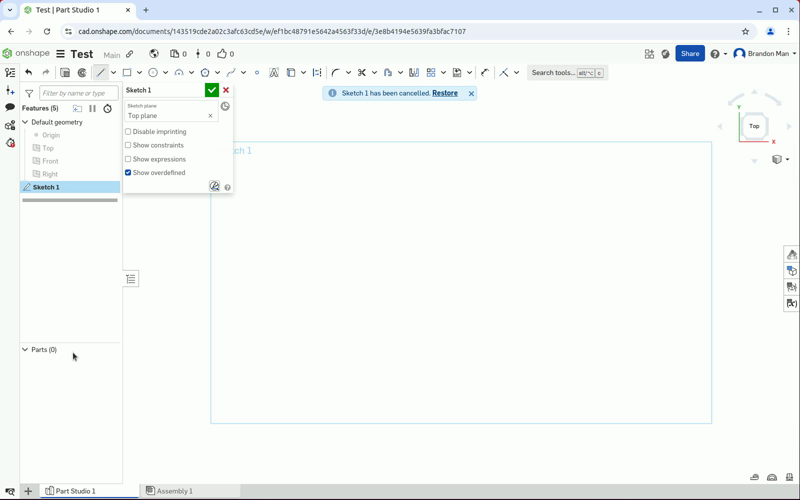
mouse_move(418, 325)
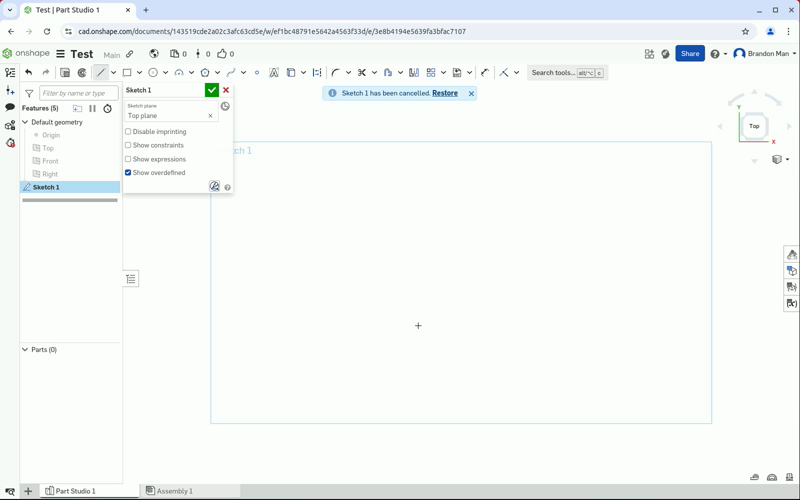
click(418, 325)
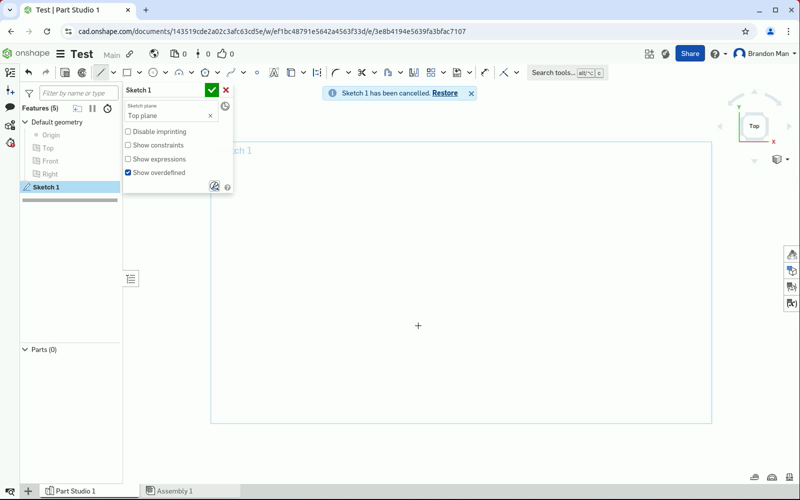
key_up(shift)
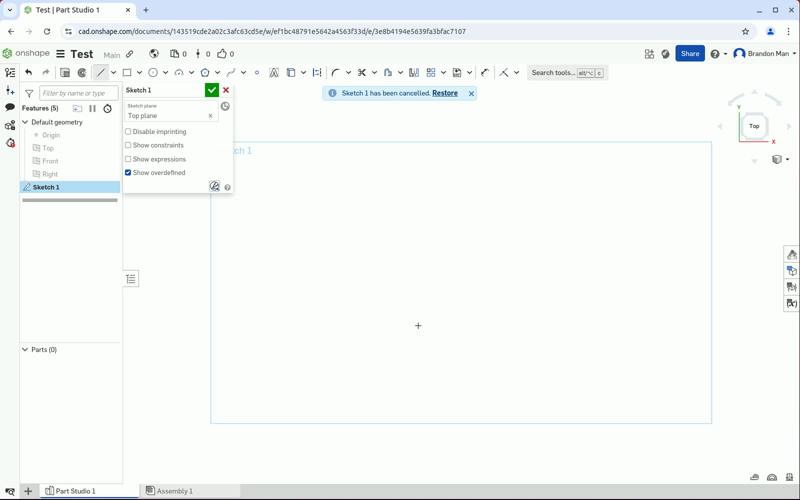
key_down(shift)
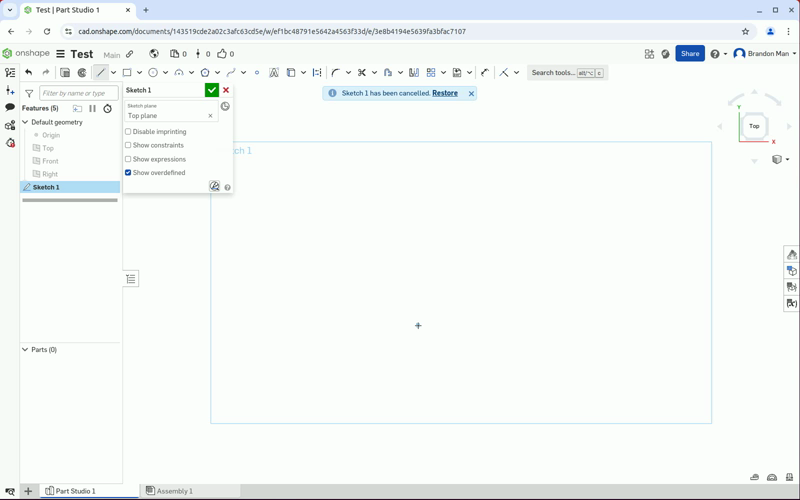
mouse_move(502, 325)
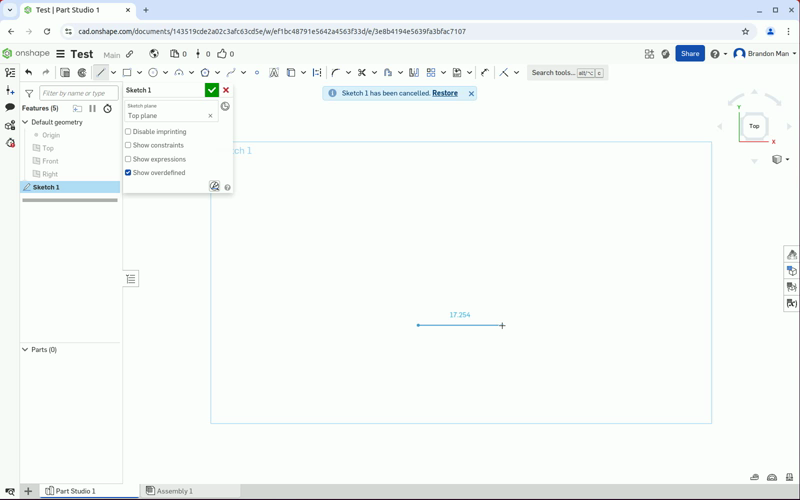
click(502, 325)
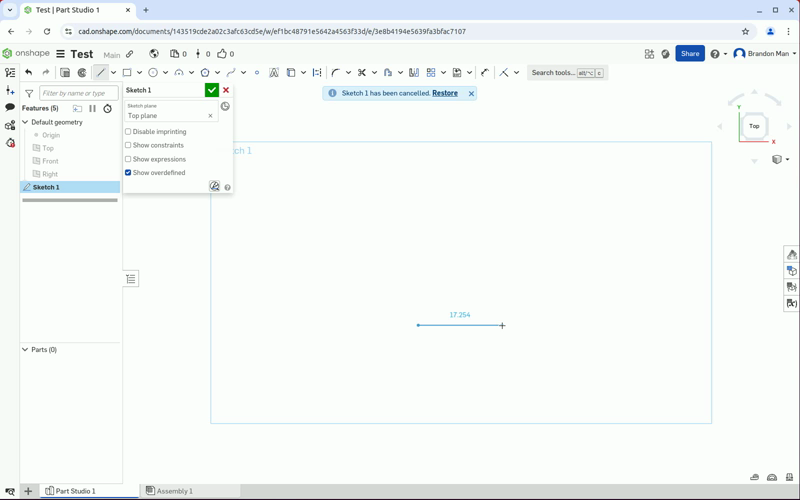
key_up(shift)
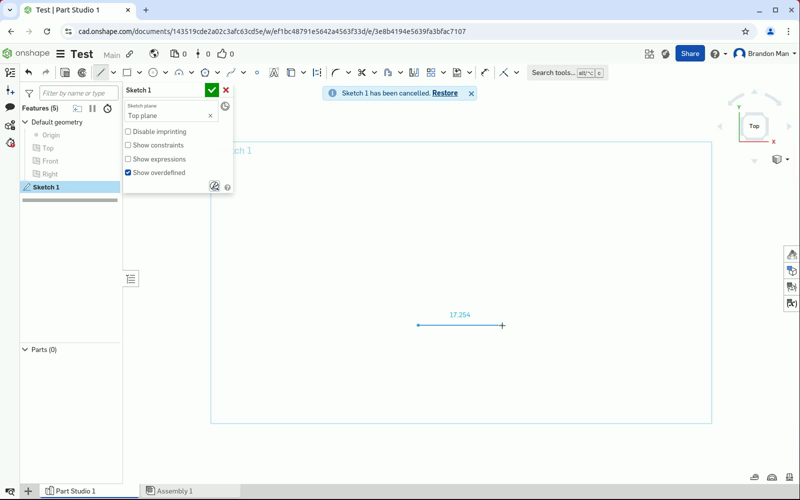
key_down(shift)
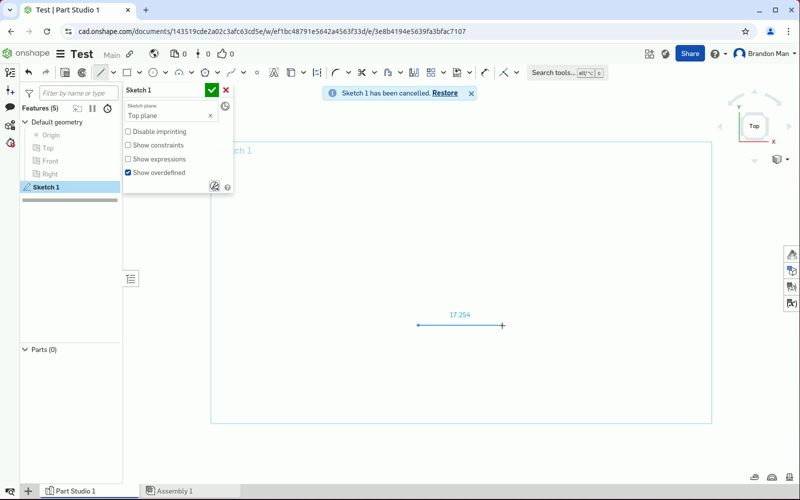
mouse_move(502, 241)
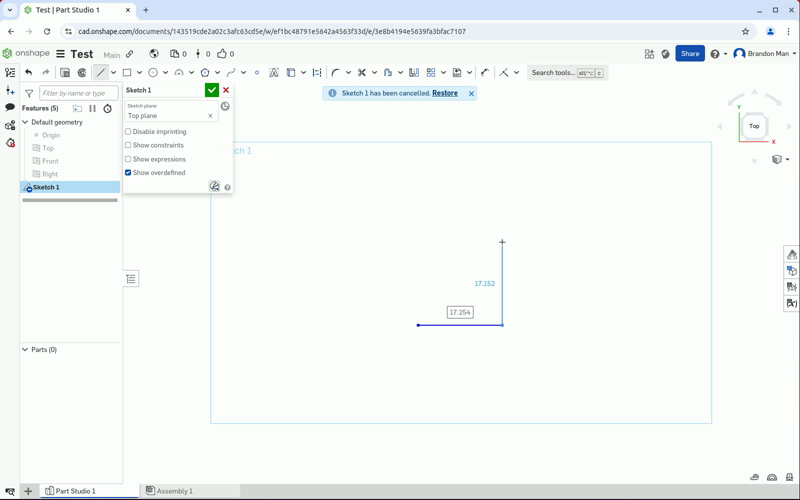
click(502, 241)
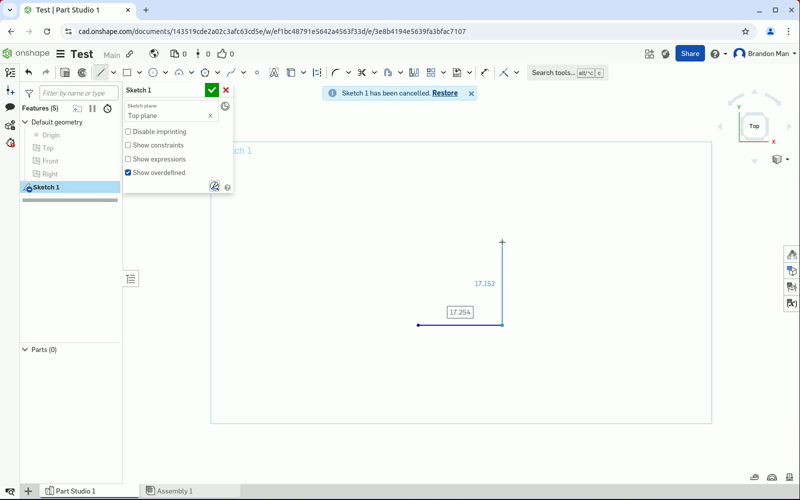
key_up(shift)
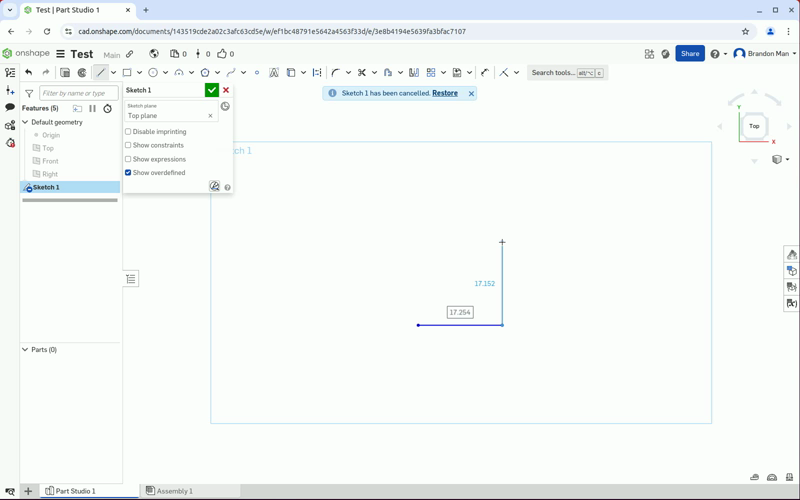
key_down(shift)
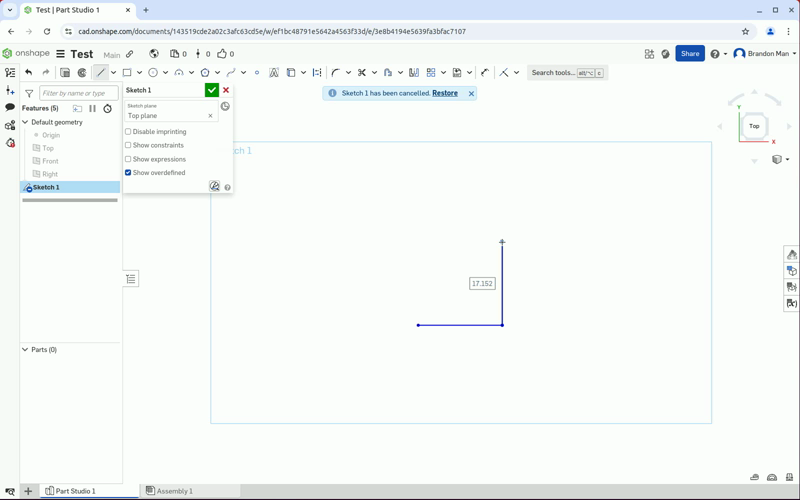
mouse_move(418, 241)
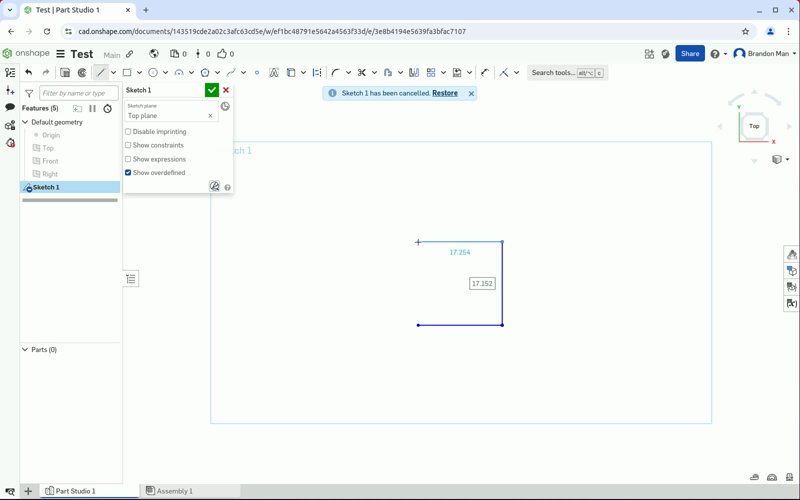
click(418, 241)
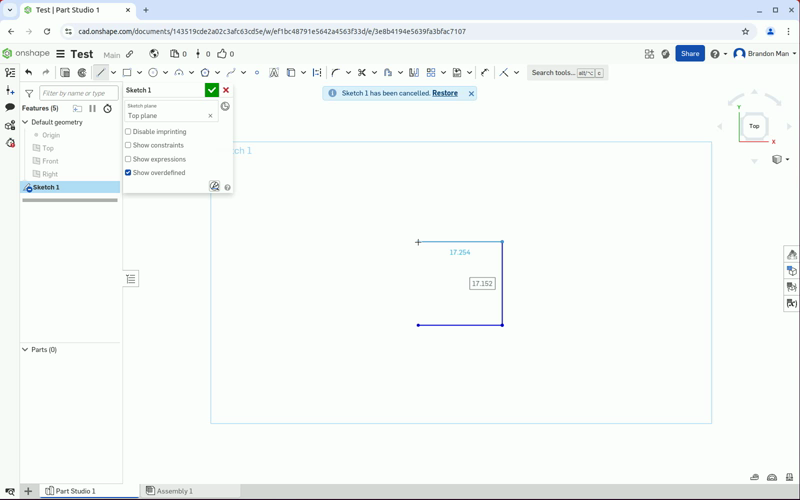
key_up(shift)
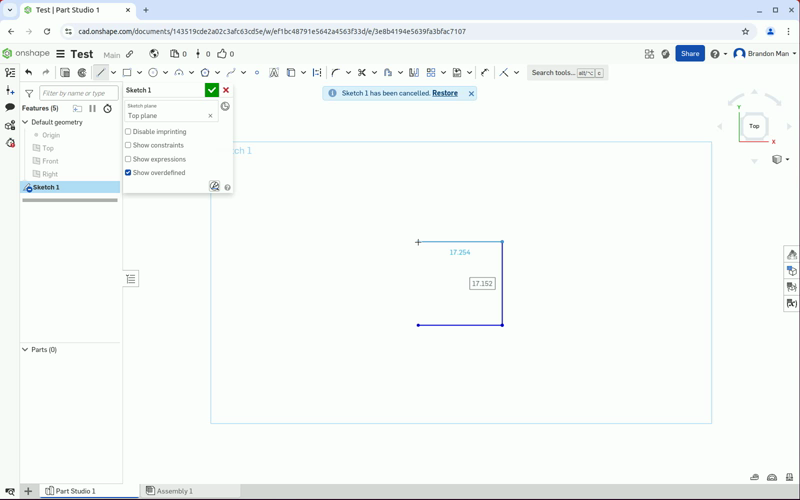
key_down(shift)
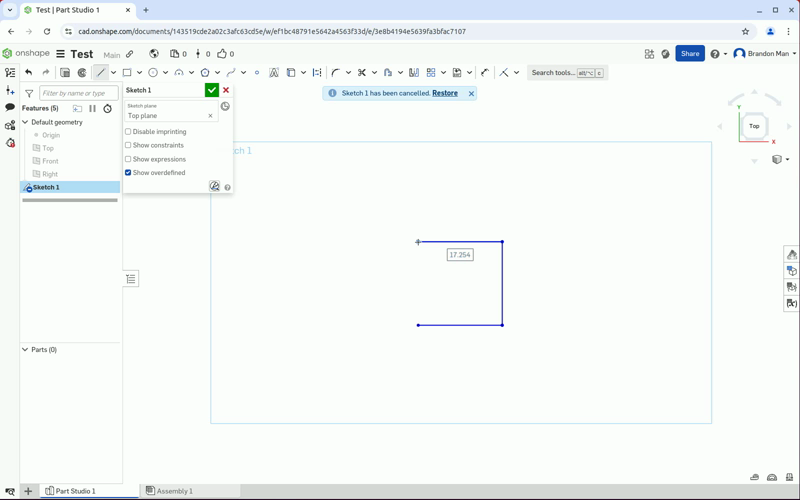
mouse_move(418, 325)
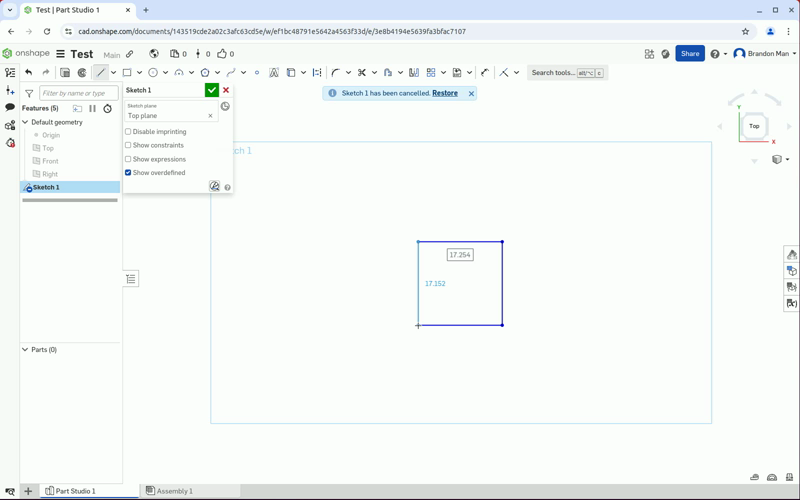
key_up(shift)
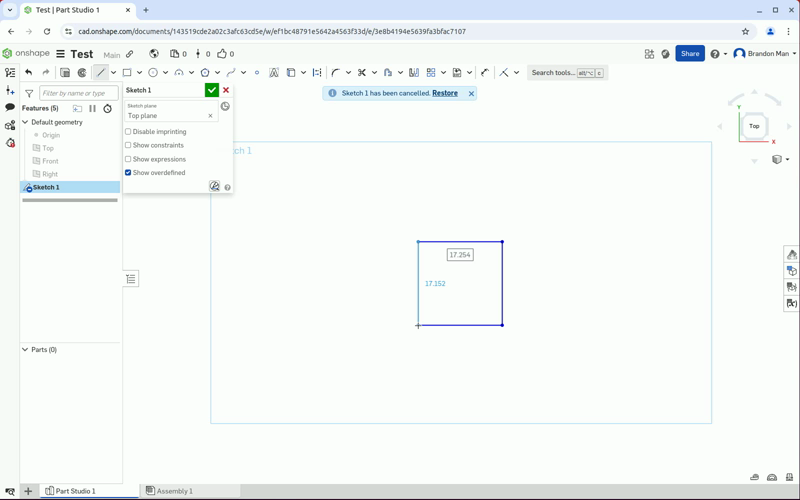
click(418, 325)
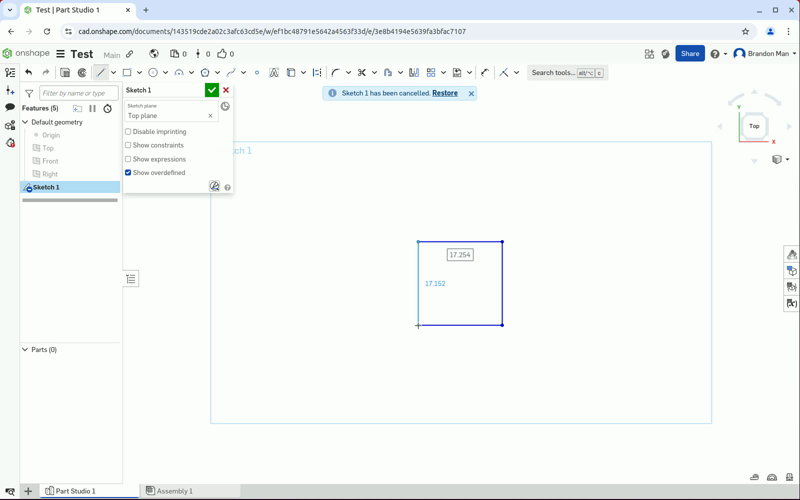
key(esc)
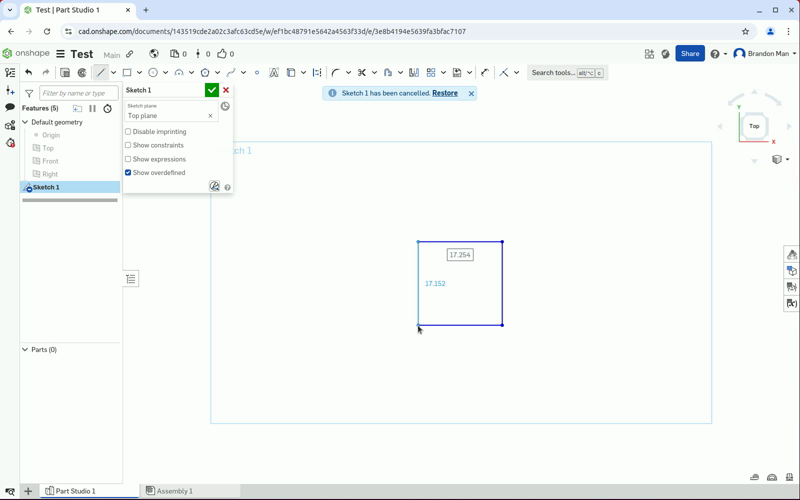
key(l)
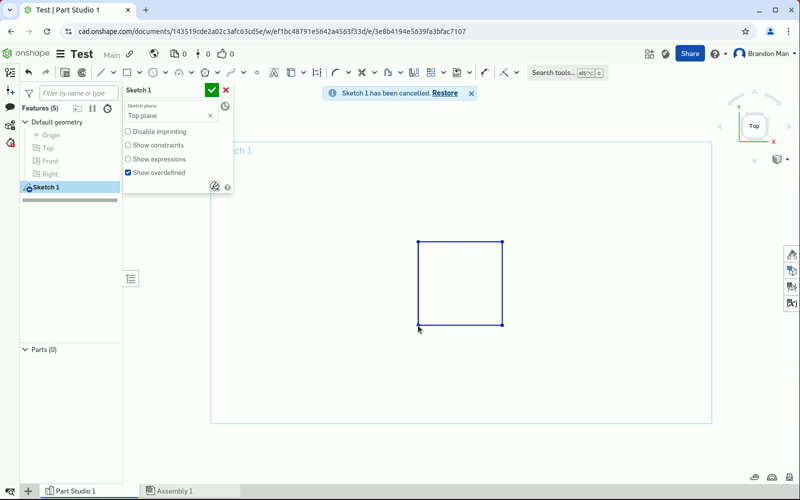
key_down(shift)
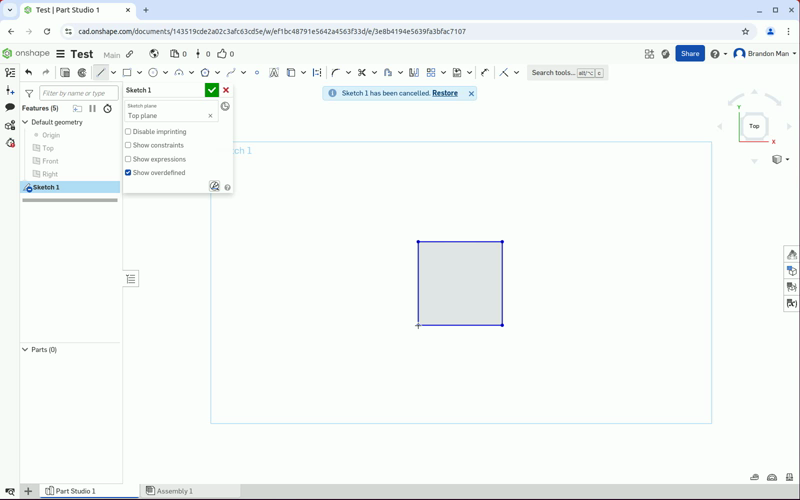
mouse_move(426, 317)
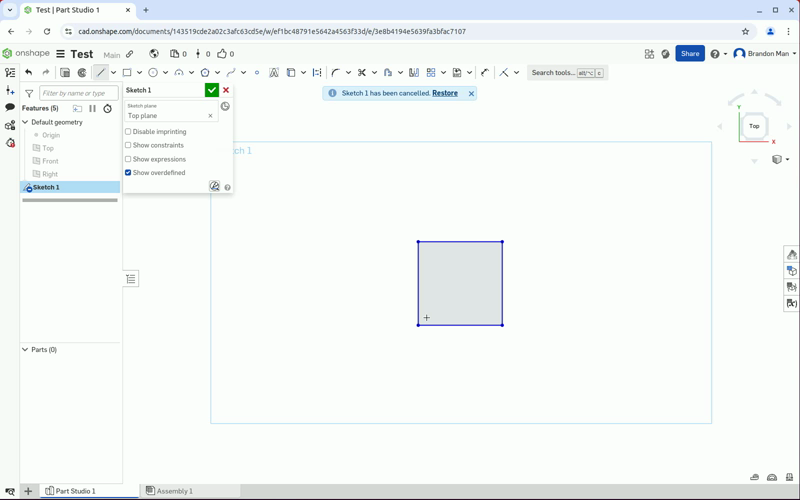
click(426, 317)
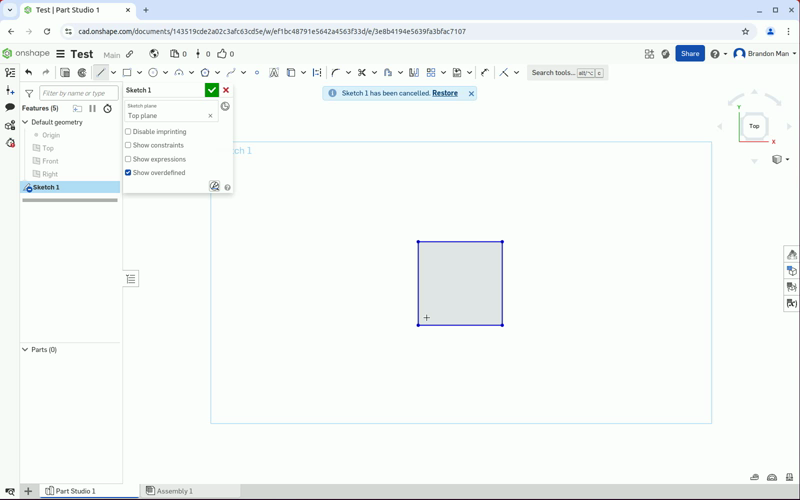
key_up(shift)
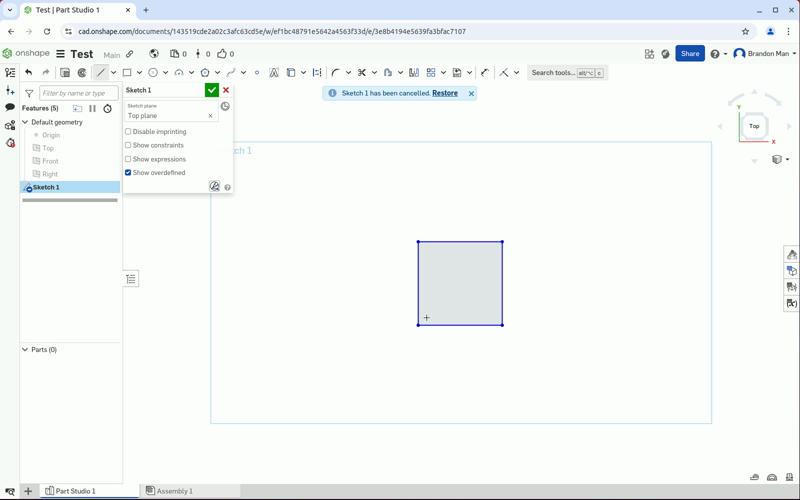
key_down(shift)
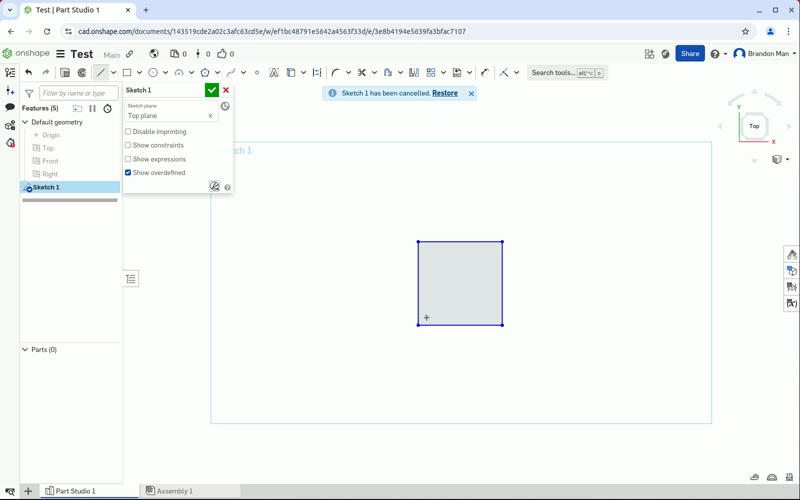
mouse_move(494, 317)
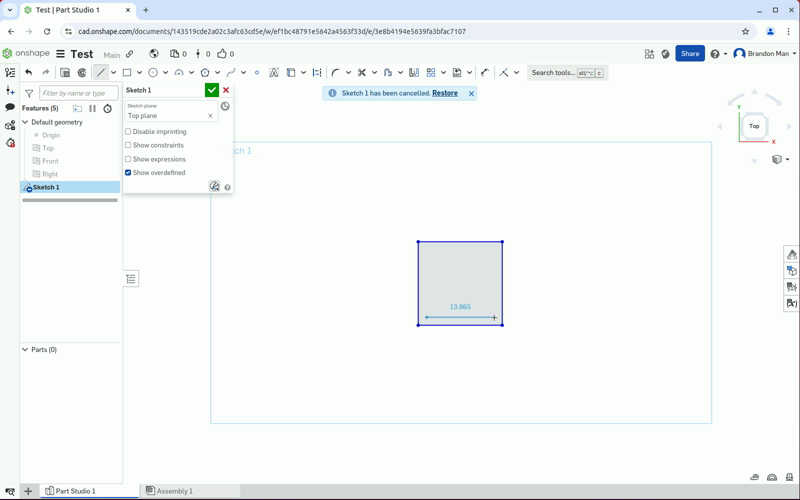
click(494, 317)
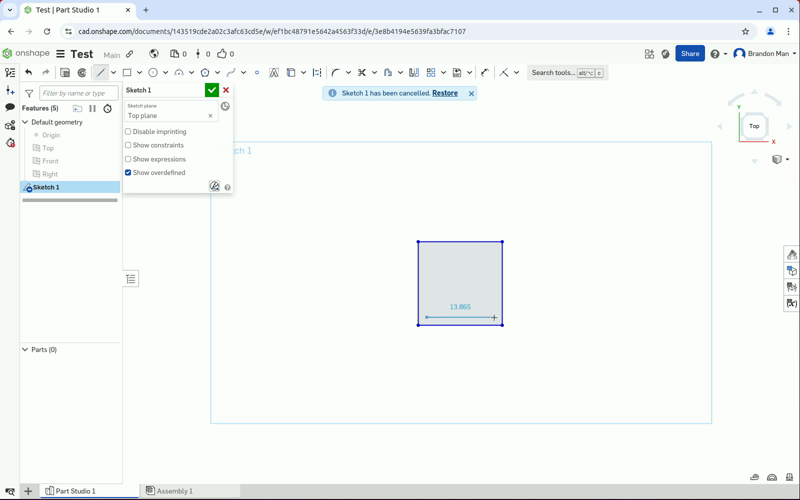
key_up(shift)
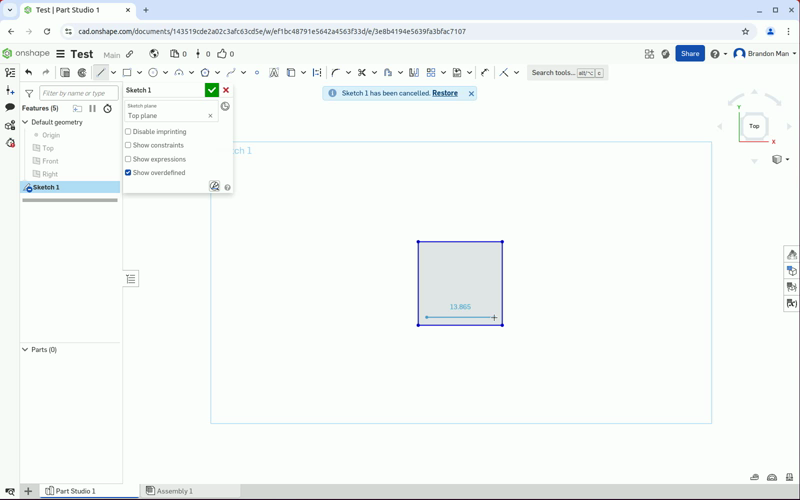
key_down(shift)
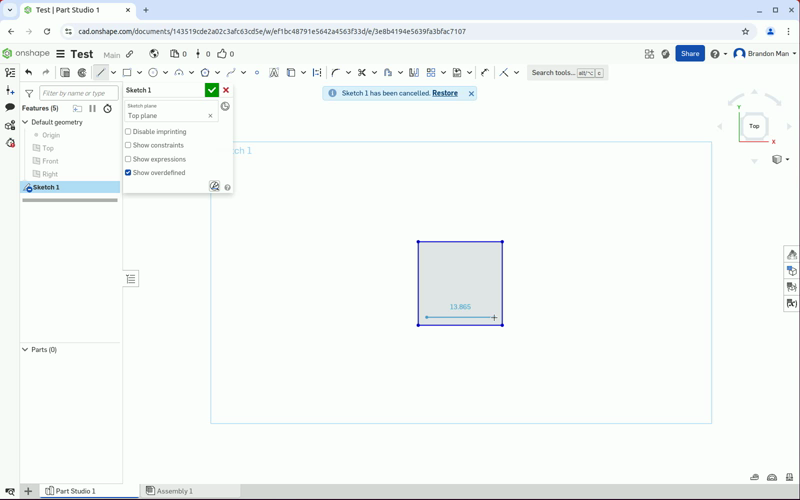
mouse_move(494, 249)
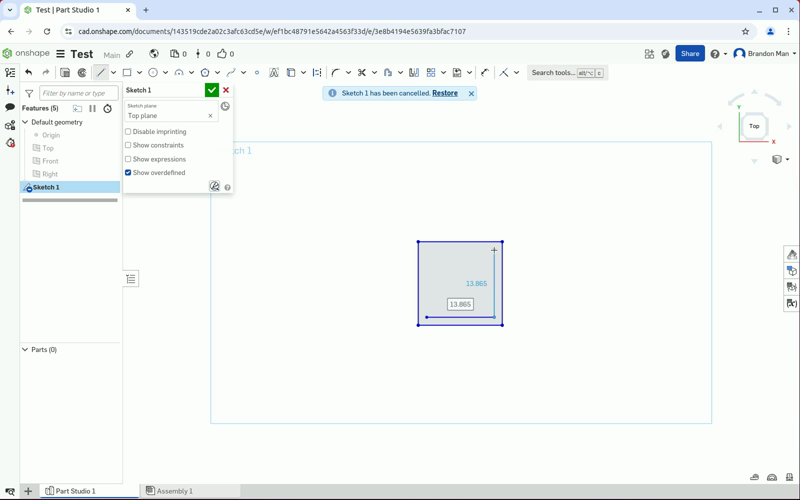
click(494, 249)
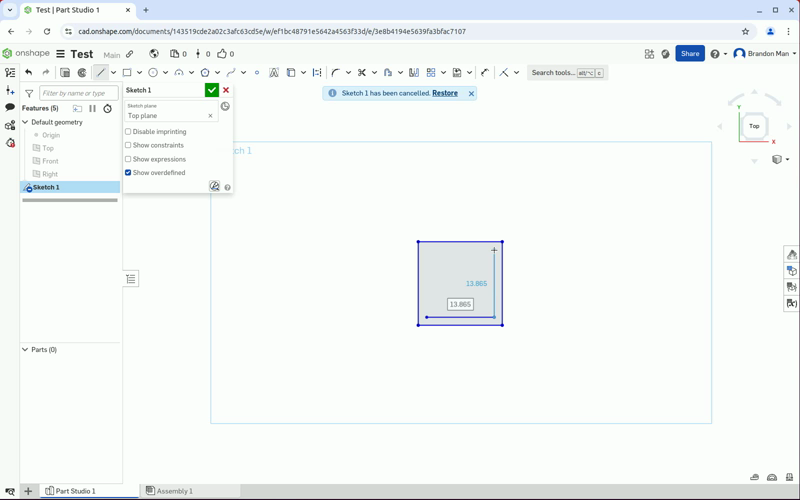
key_up(shift)
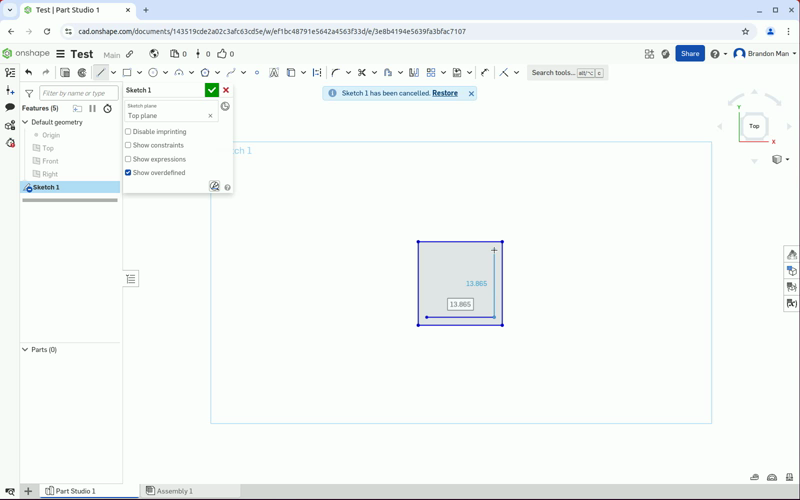
key_down(shift)
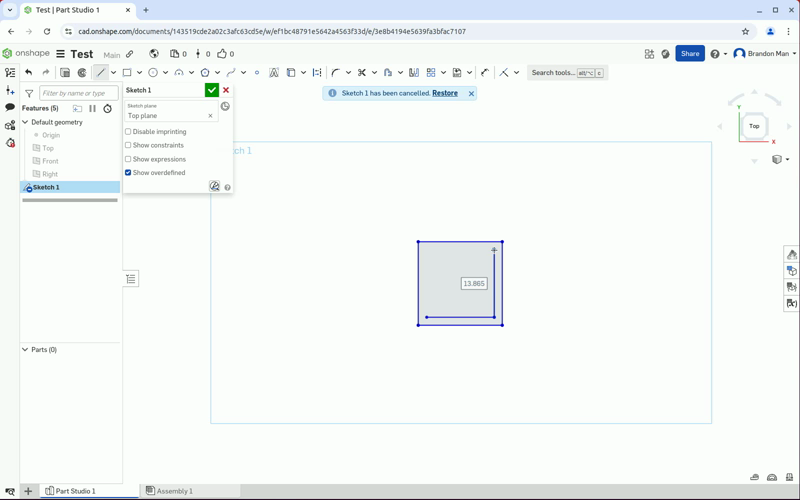
mouse_move(426, 249)
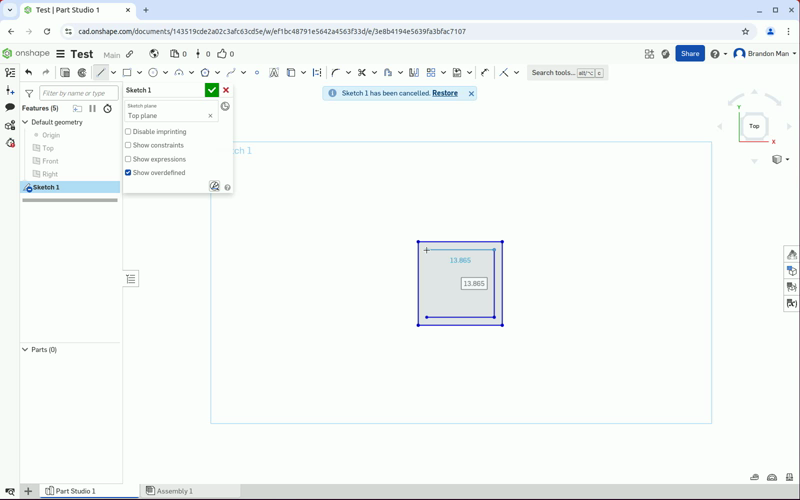
click(426, 249)
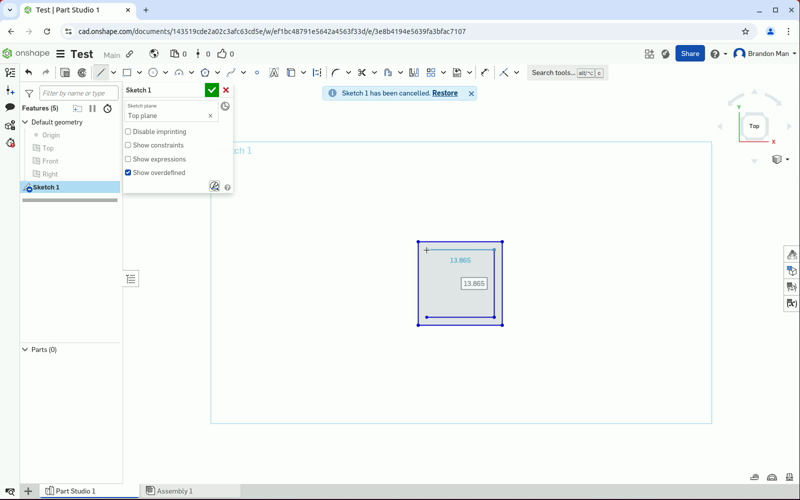
key_up(shift)
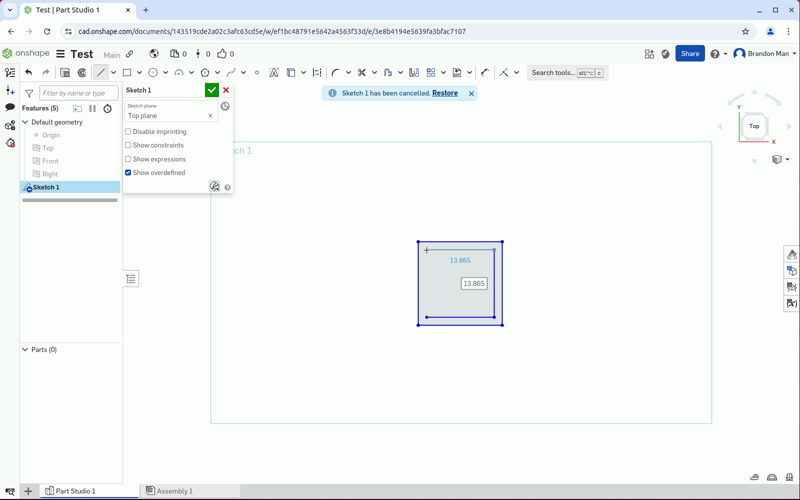
key_down(shift)
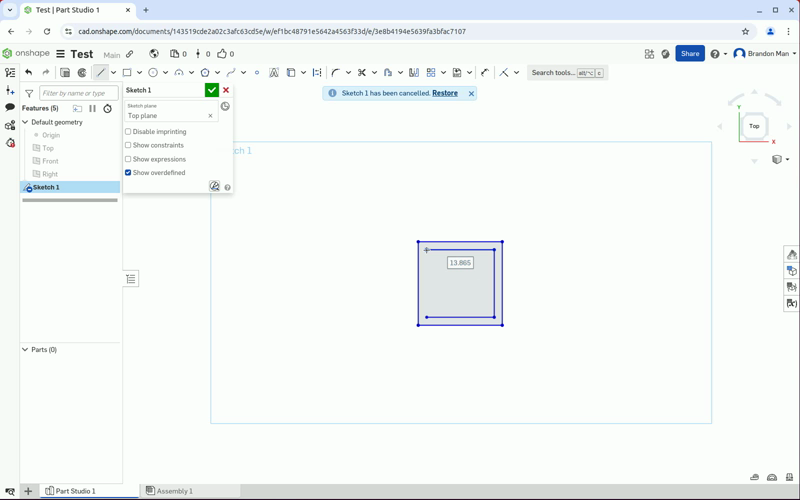
mouse_move(426, 317)
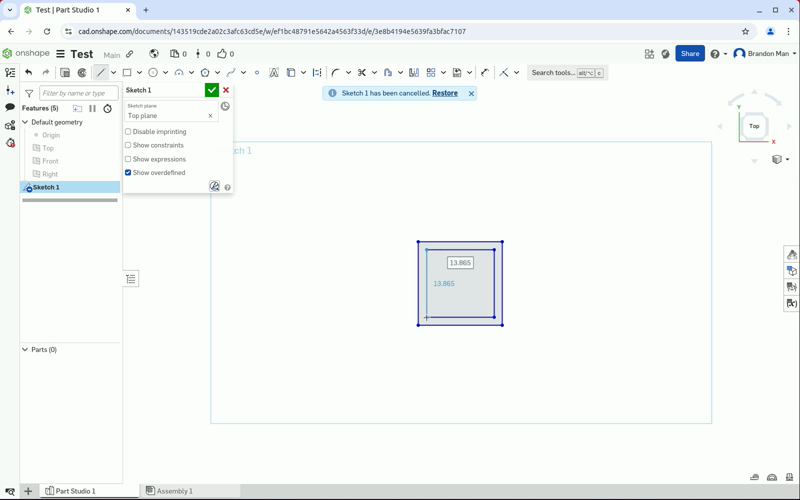
key_up(shift)
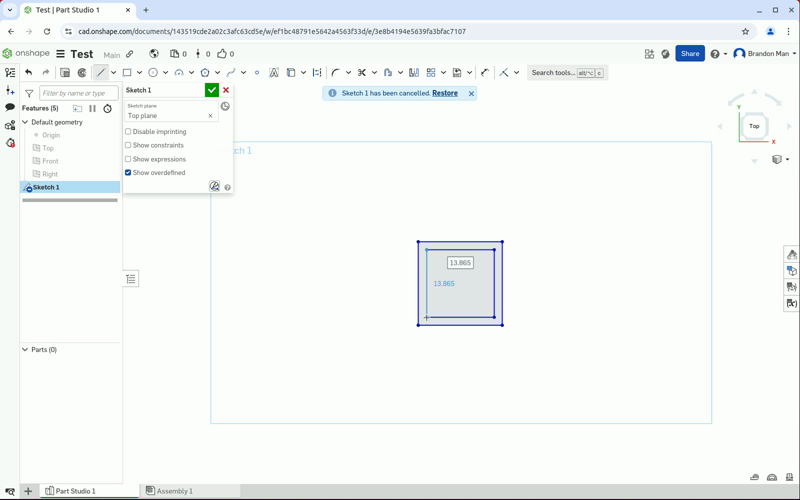
click(426, 317)
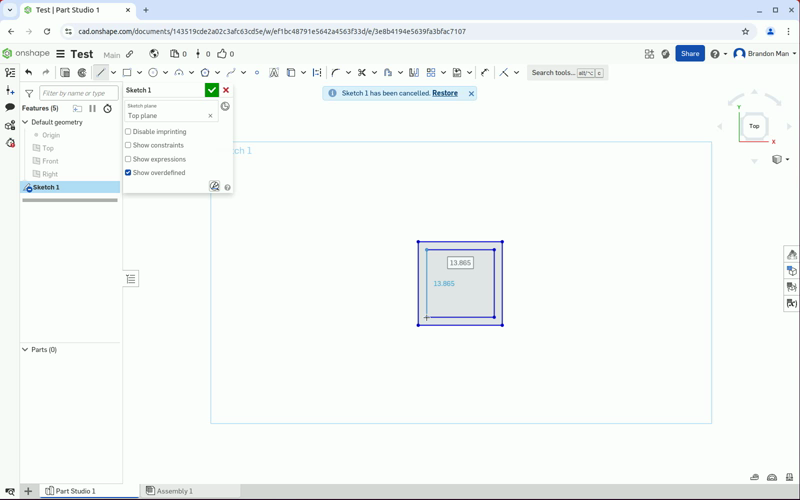
key(esc)
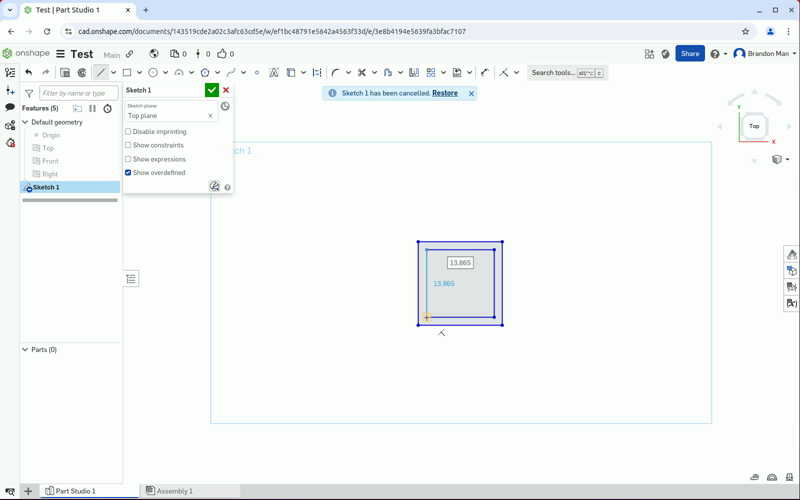
mouse_move(438, 320)
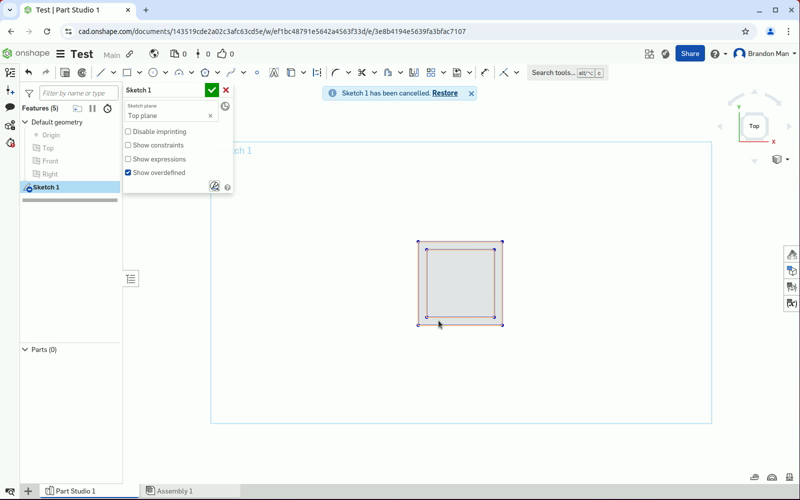
click(438, 320)
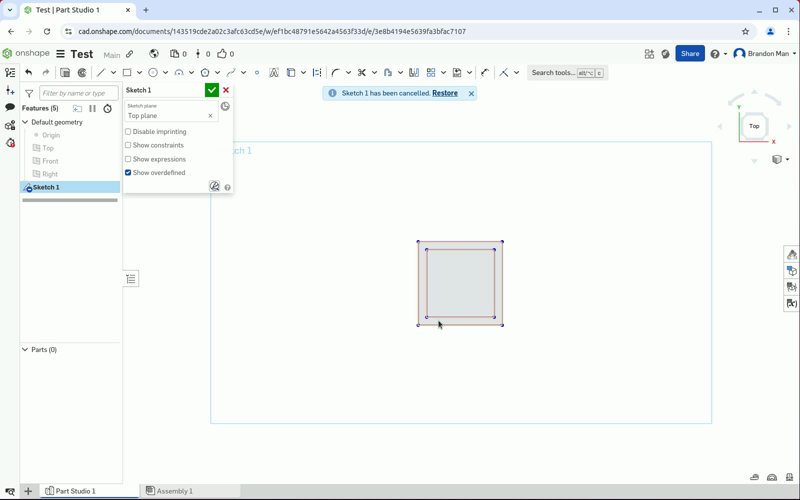
mouse_move(73, 352)
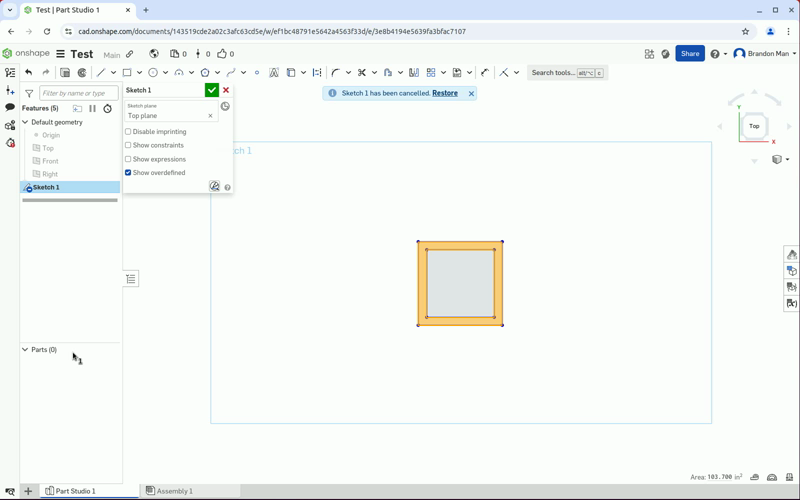
key(shift+y)
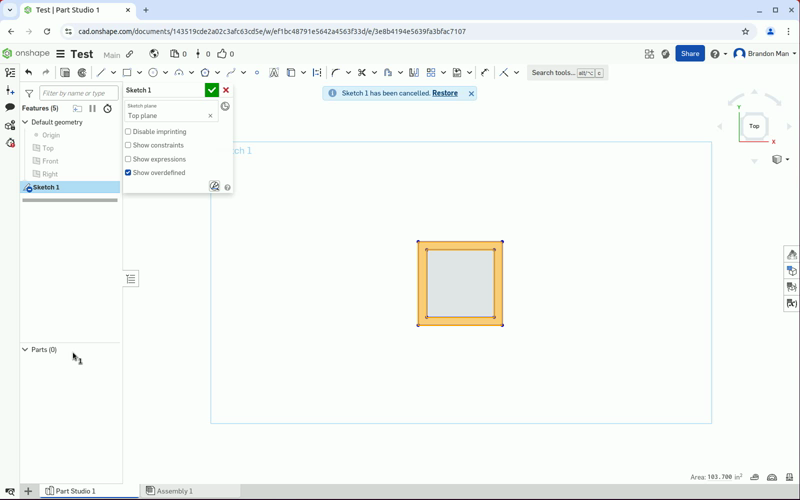
key(shift+e)
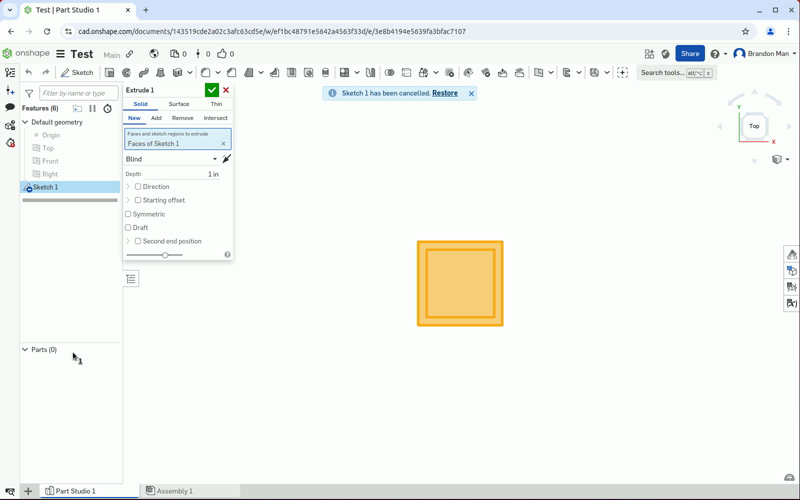
mouse_move(143, 106)
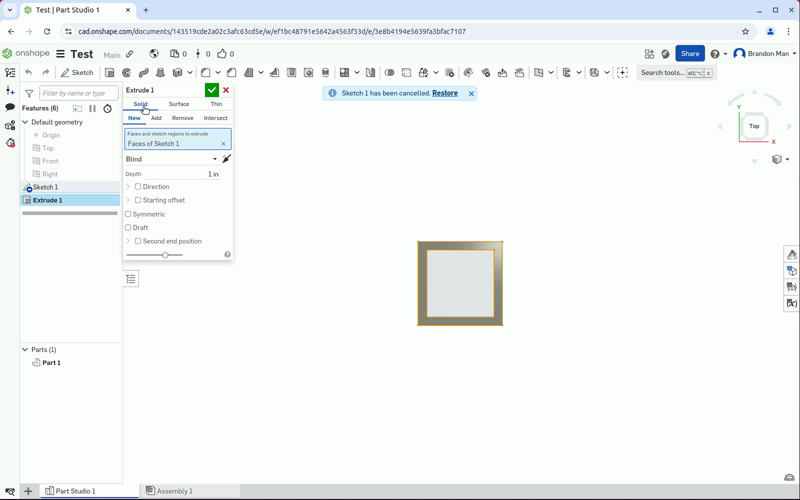
click(143, 106)
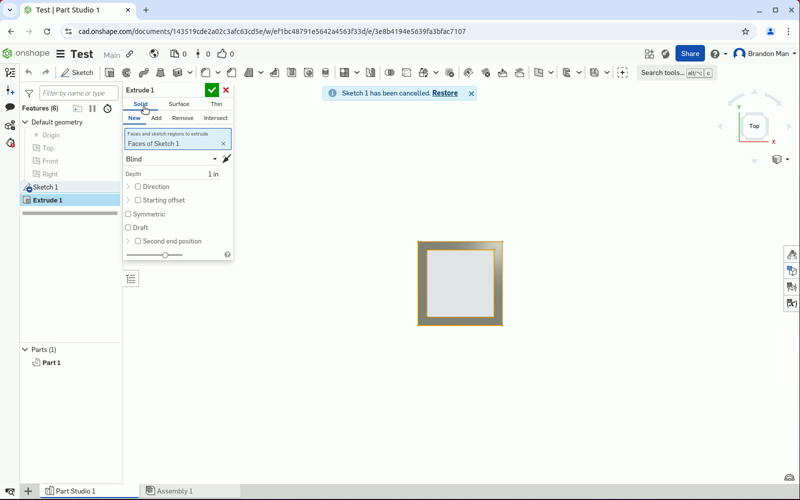
mouse_move(137, 120)
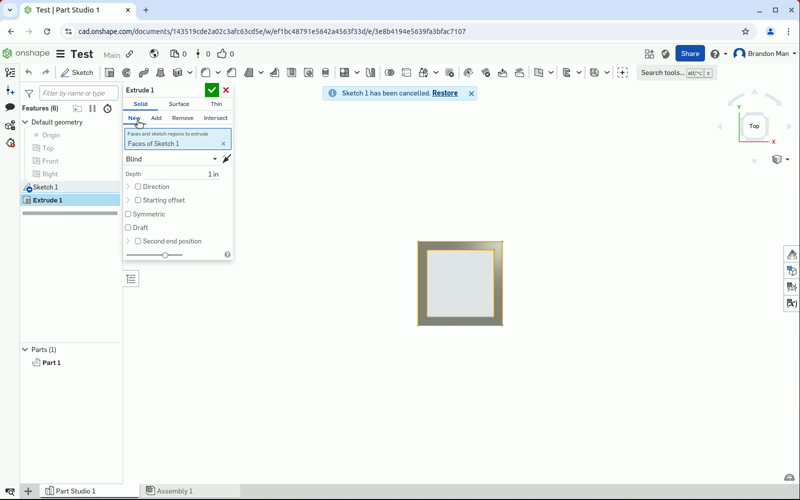
click(137, 120)
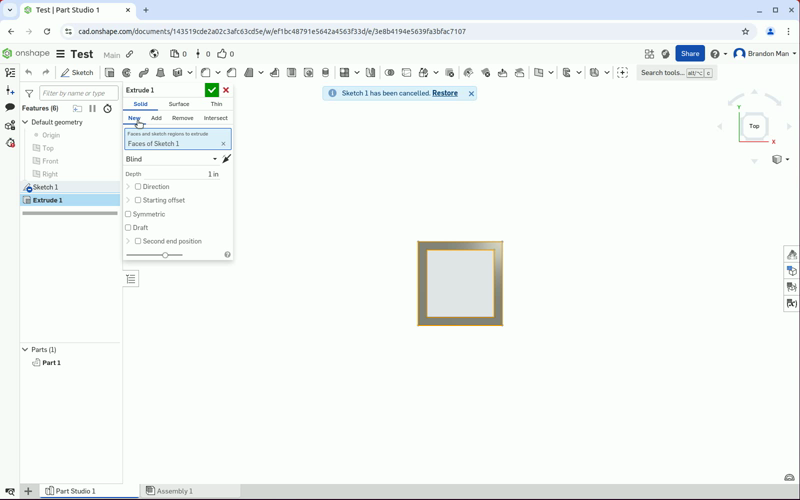
key(tab, 4)
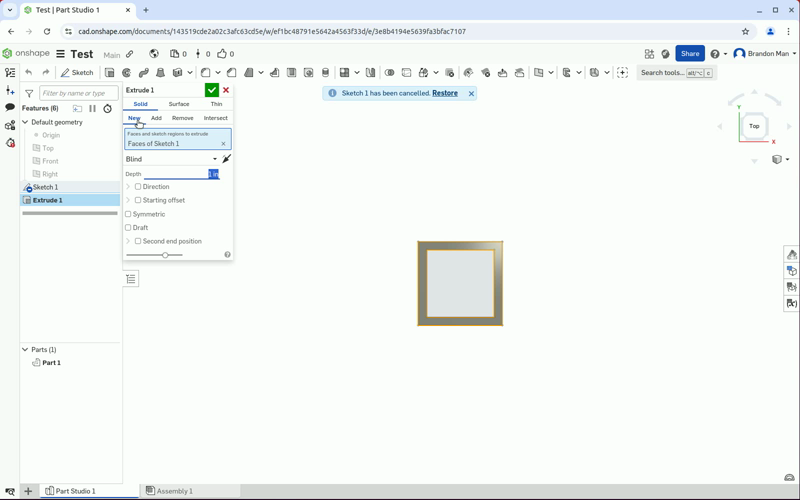
text(17.09)
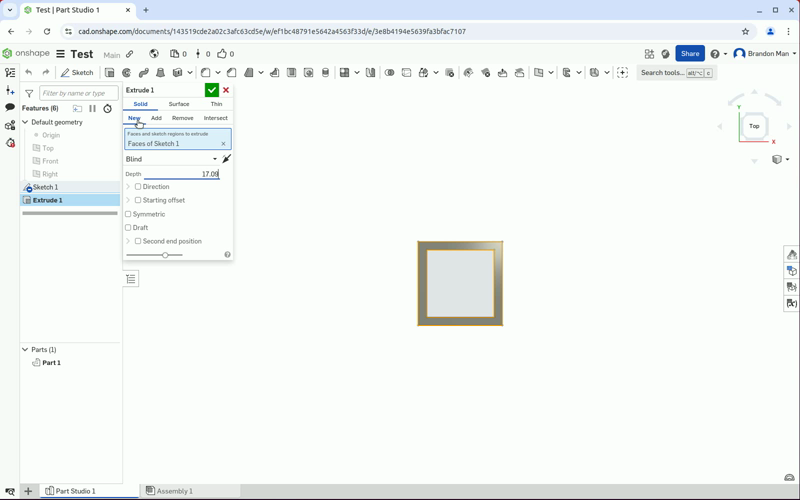
key(enter)
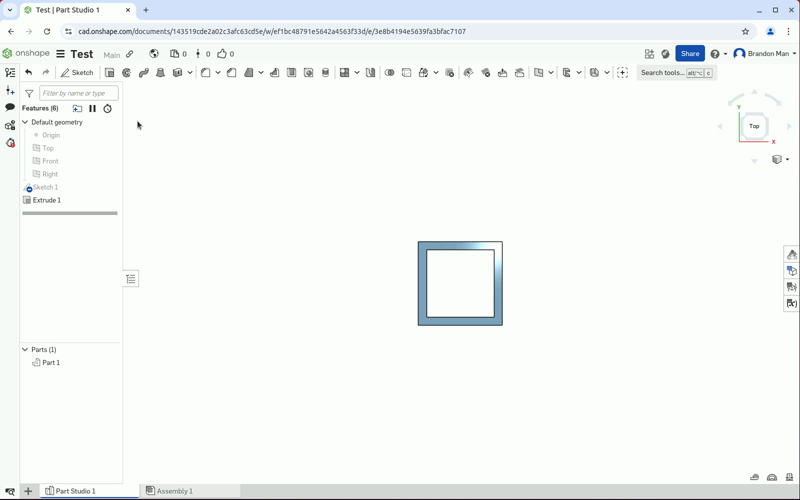
key(shift+h)
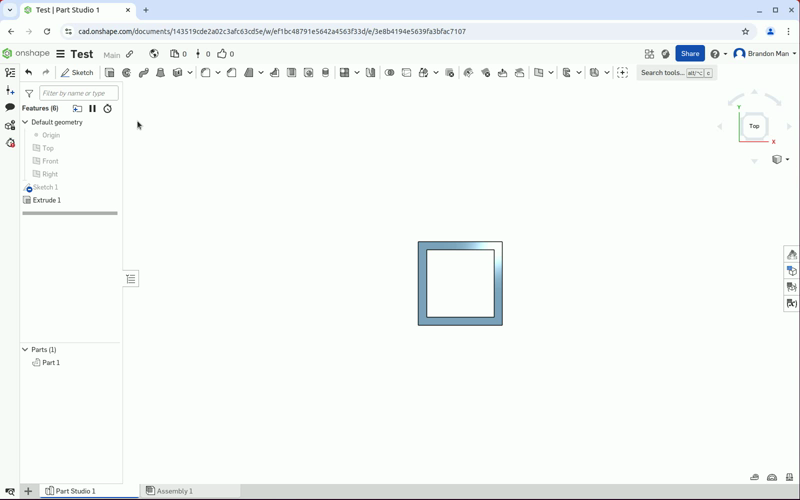
key(shift+h)
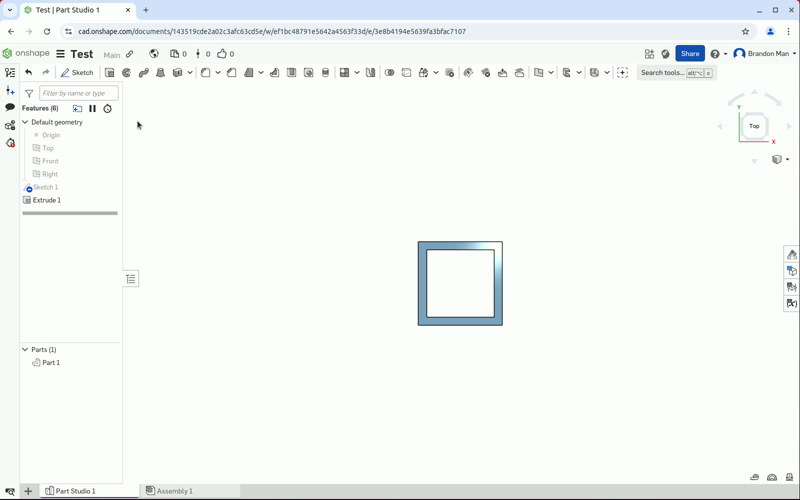
mouse_move(73, 189)
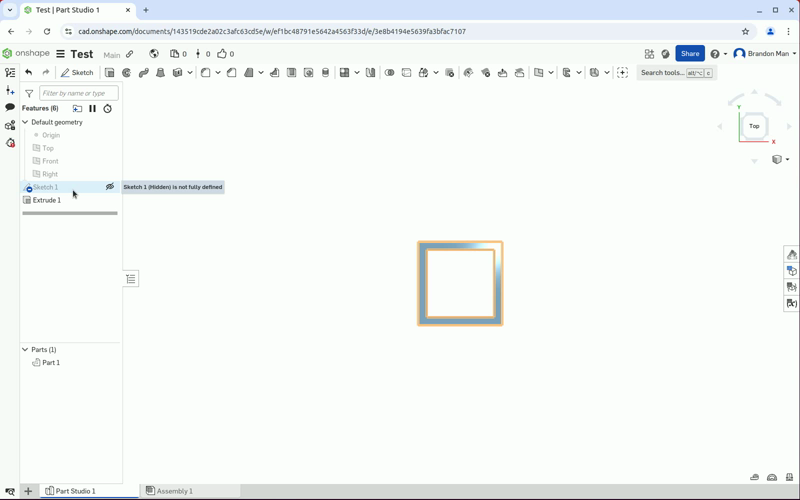
click(73, 189)
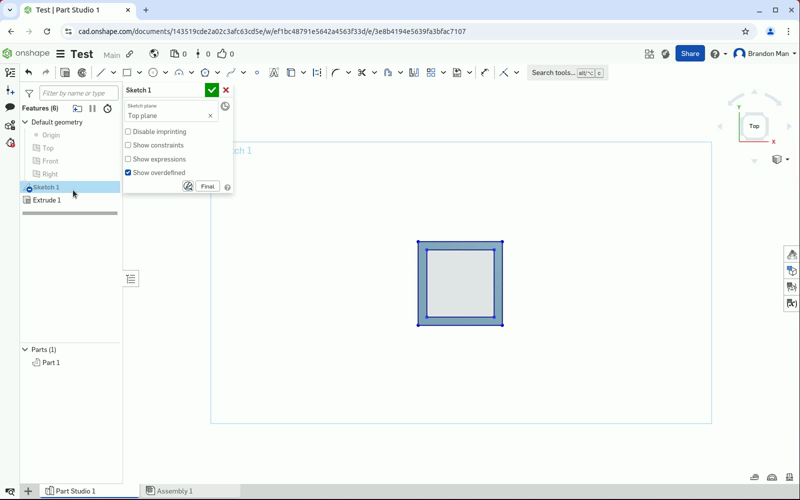
mouse_move(229, 92)
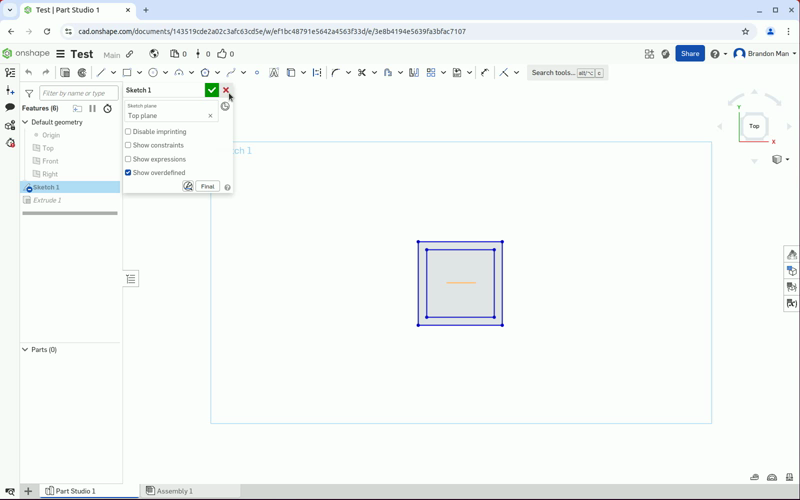
click(229, 92)
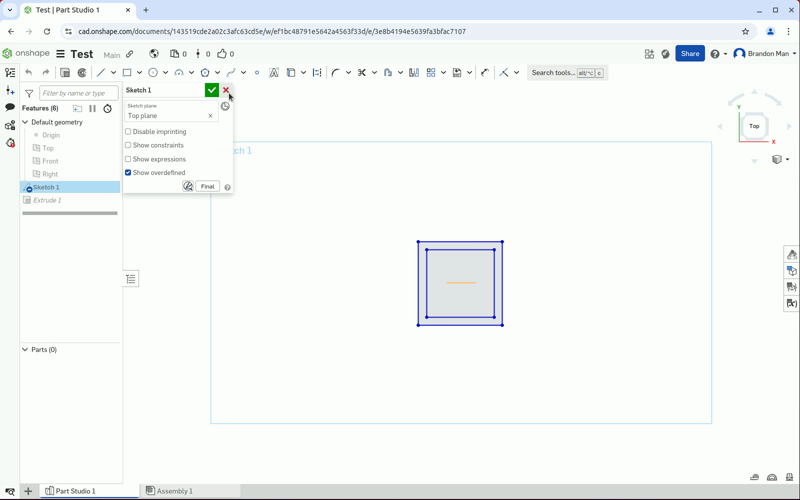
key(shift+s)
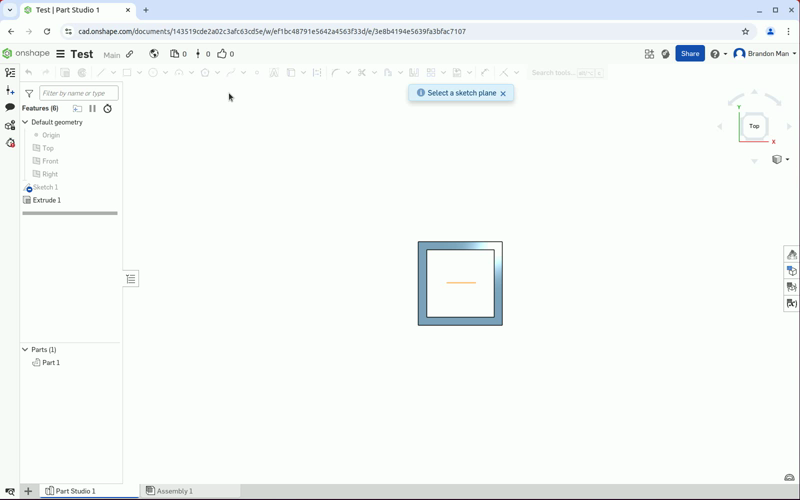
mouse_move(73, 150)
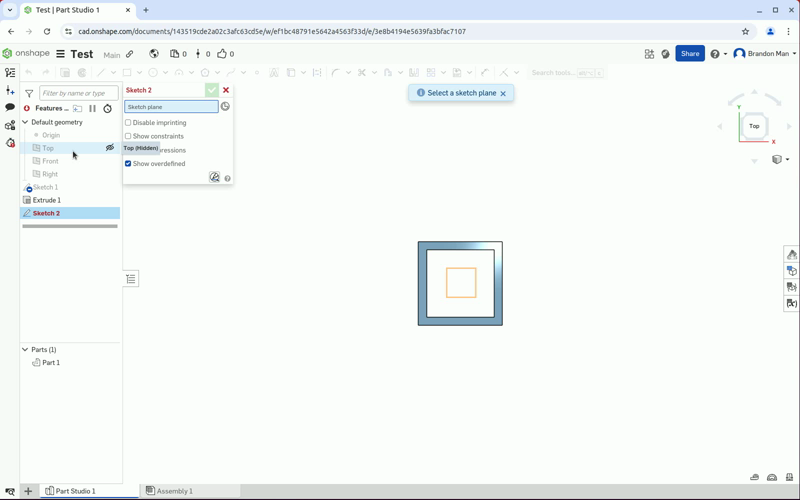
click(73, 150)
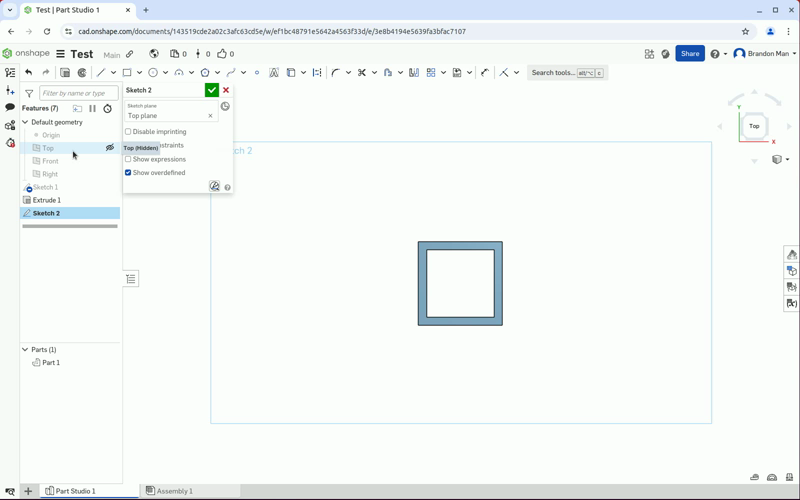
mouse_move(73, 352)
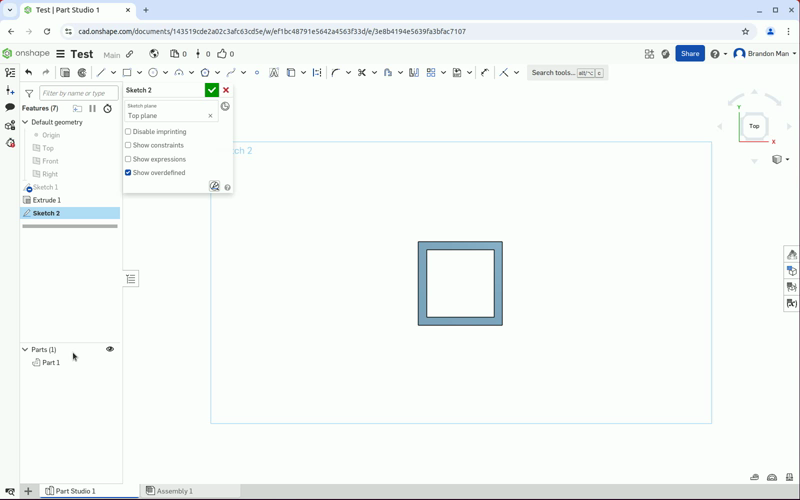
key(y)
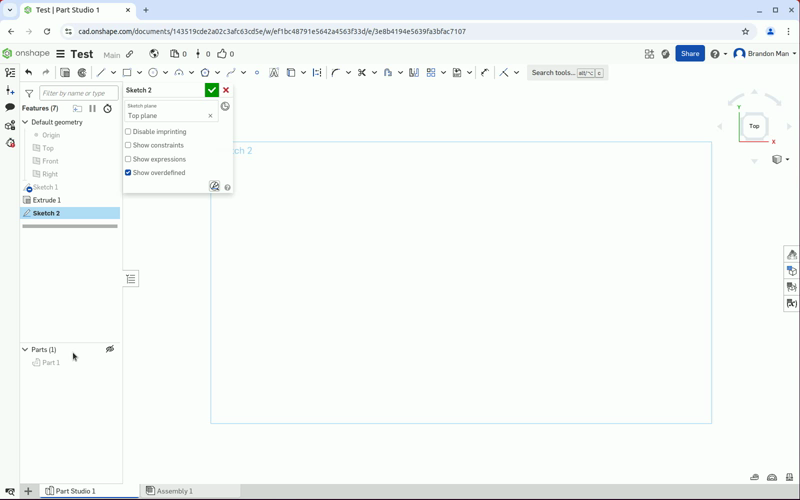
key(l)
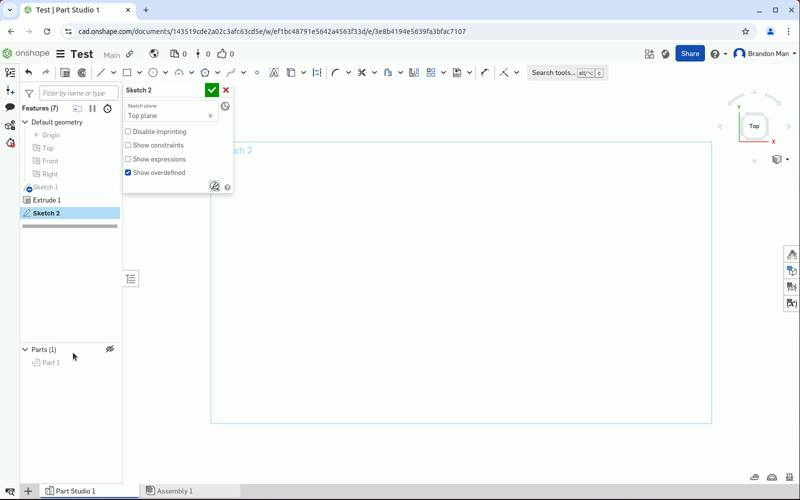
key_down(shift)
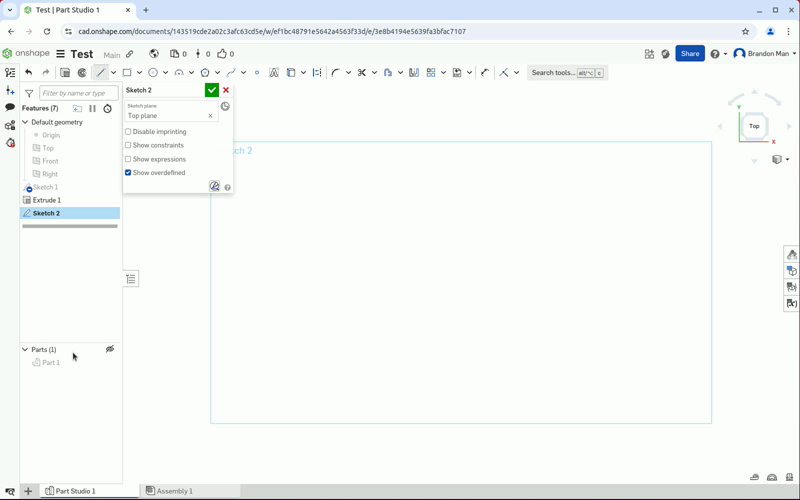
mouse_move(364, 387)
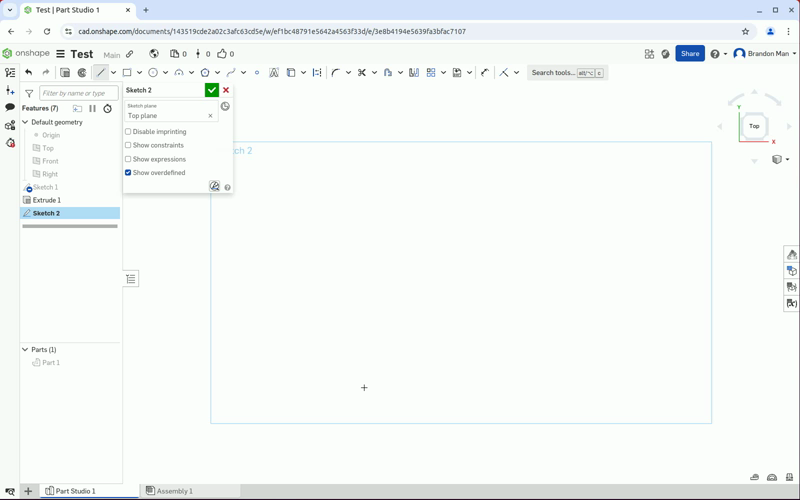
click(364, 387)
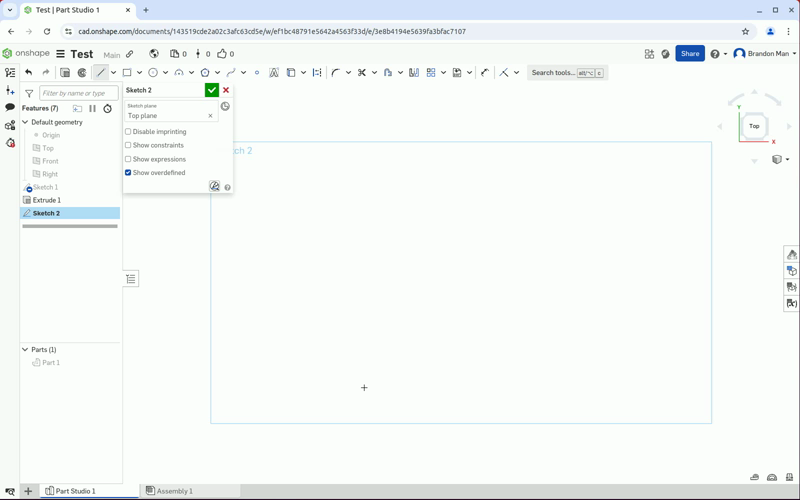
key_up(shift)
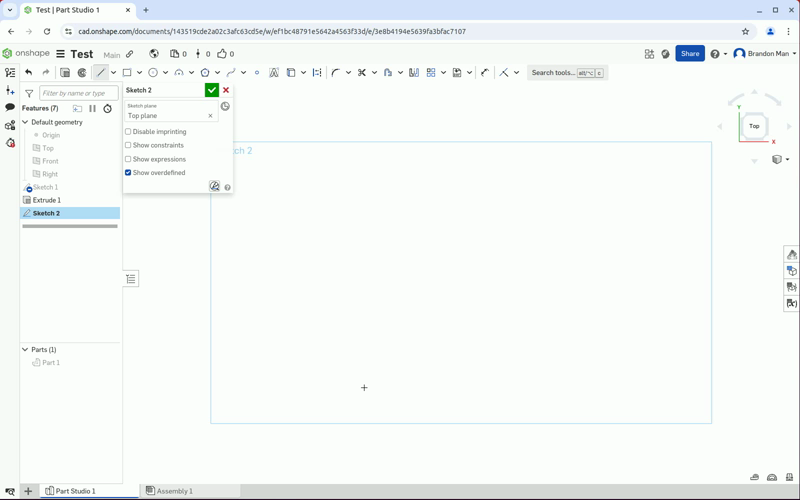
key_down(shift)
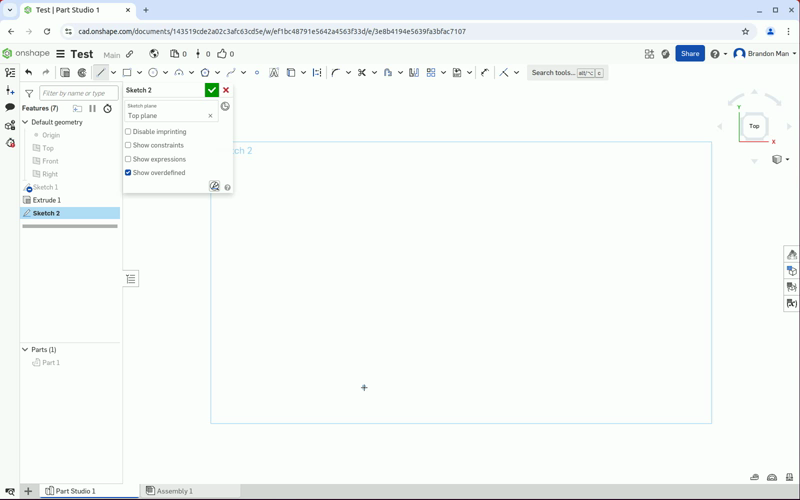
mouse_move(572, 387)
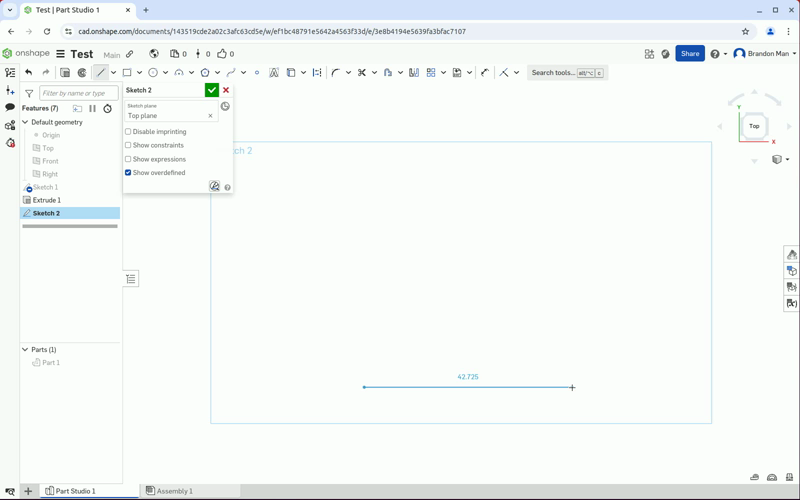
click(572, 387)
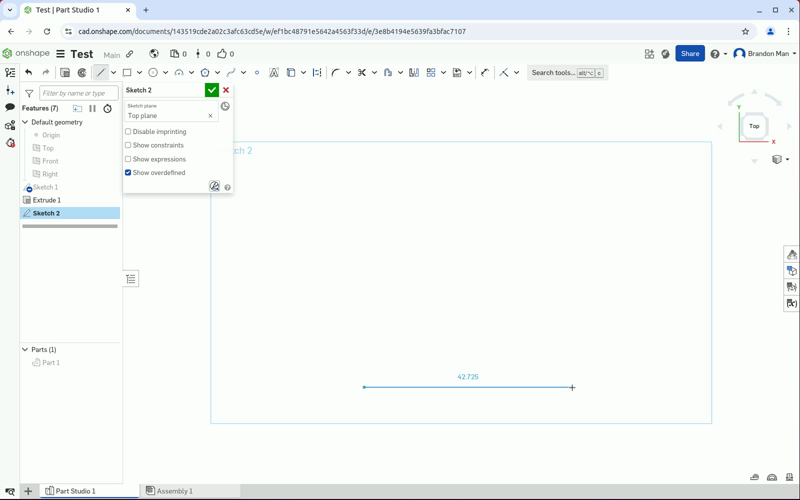
key_up(shift)
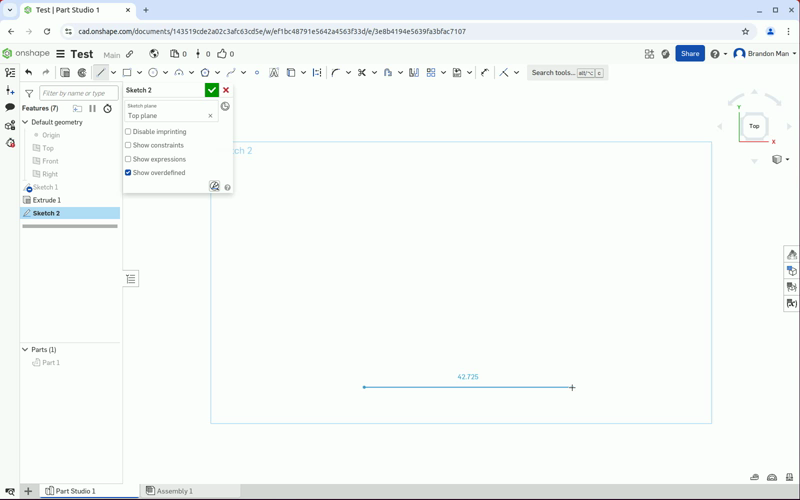
key_down(shift)
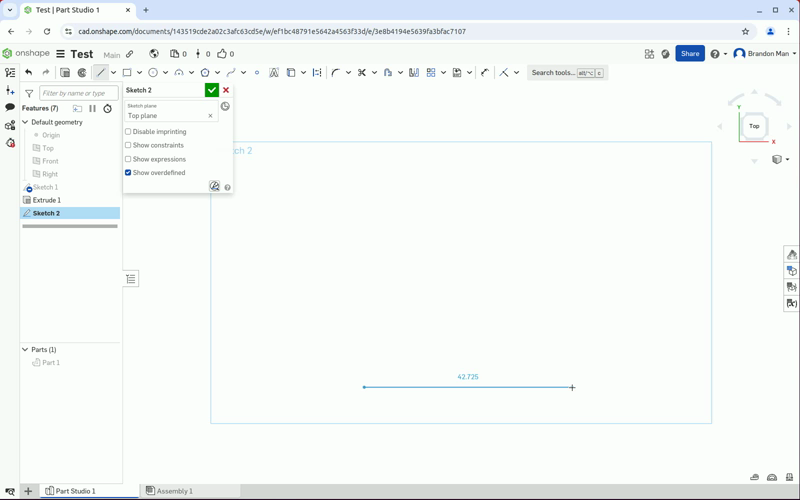
mouse_move(572, 179)
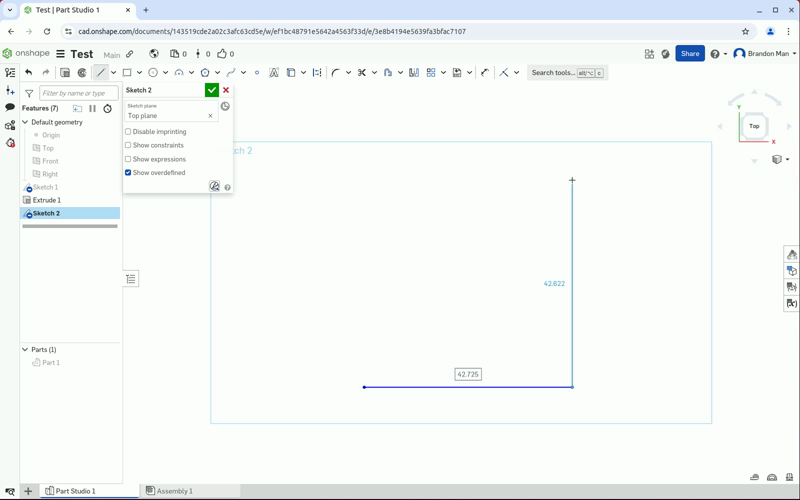
click(572, 179)
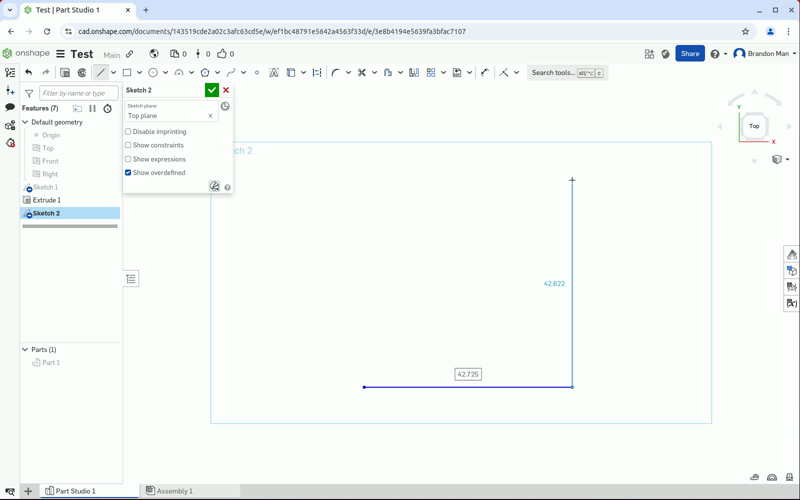
key_up(shift)
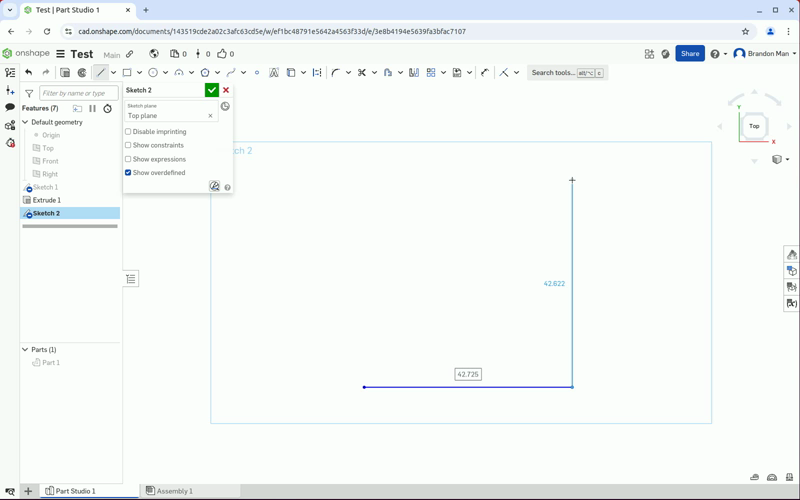
key_down(shift)
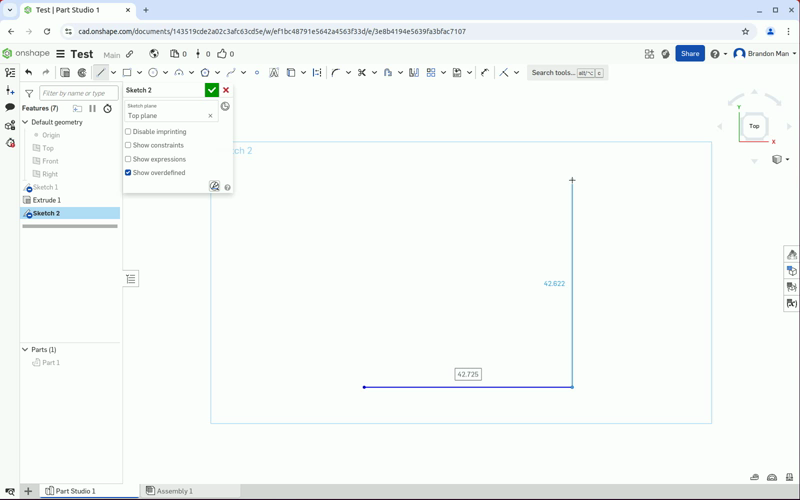
mouse_move(460, 179)
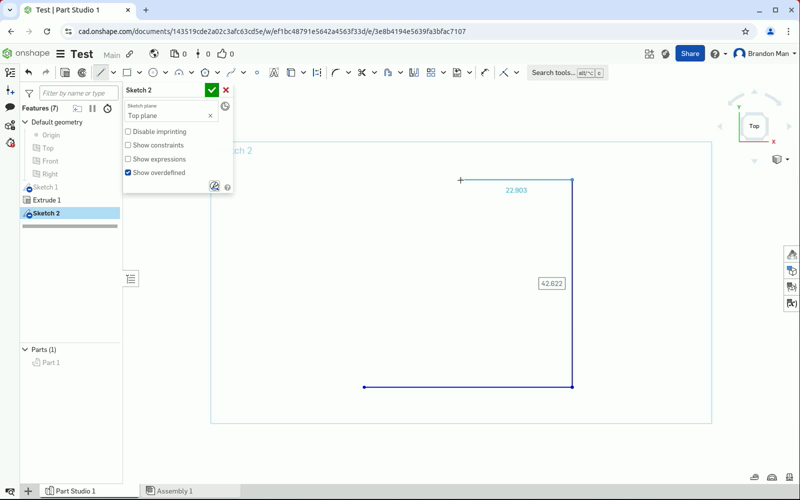
click(460, 179)
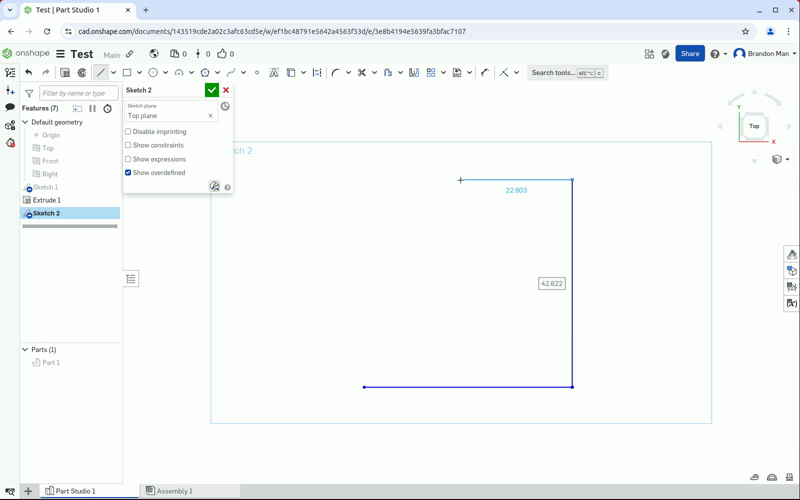
key_up(shift)
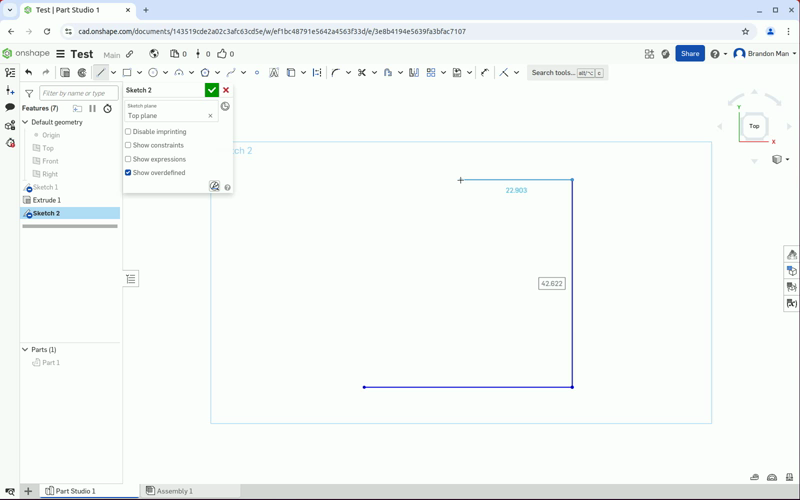
key_down(shift)
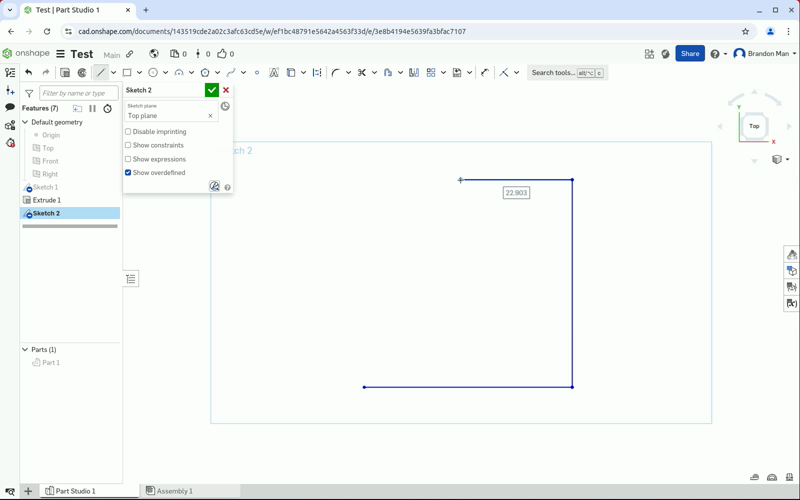
mouse_move(364, 179)
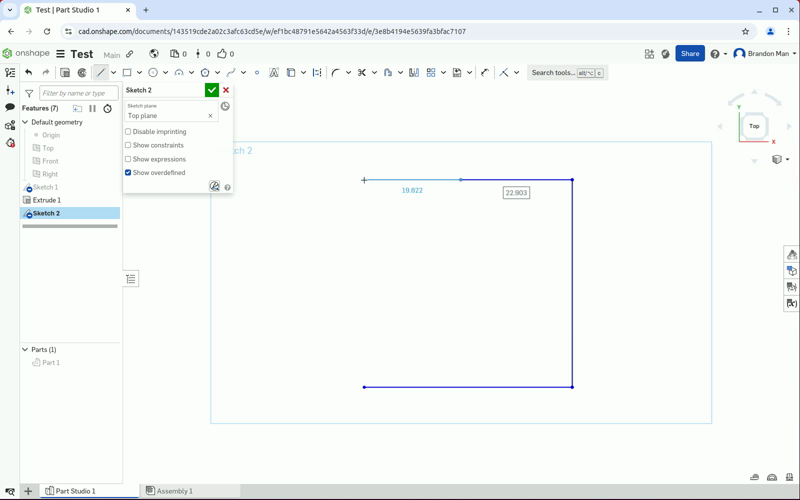
click(364, 179)
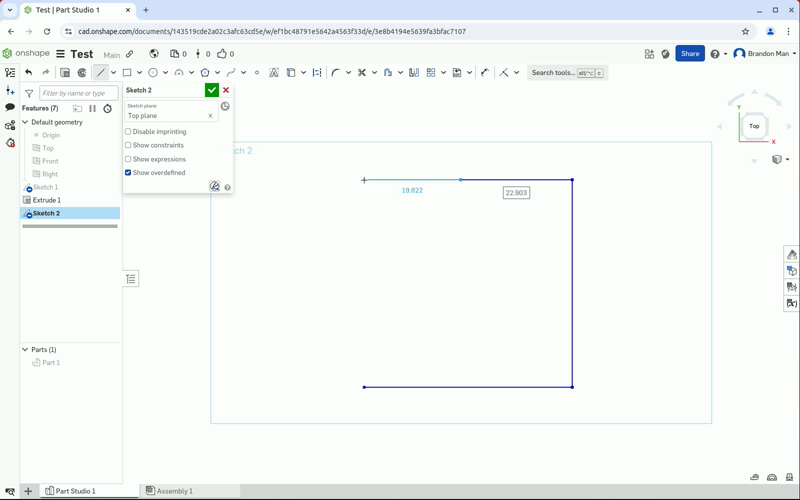
key_up(shift)
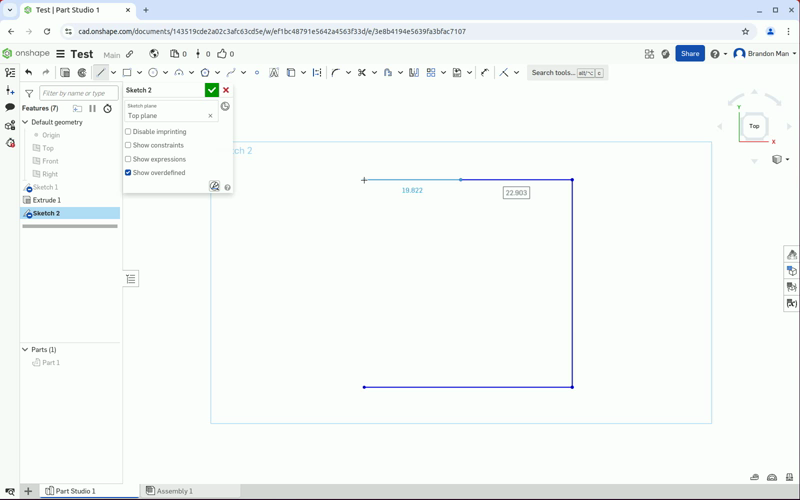
key_down(shift)
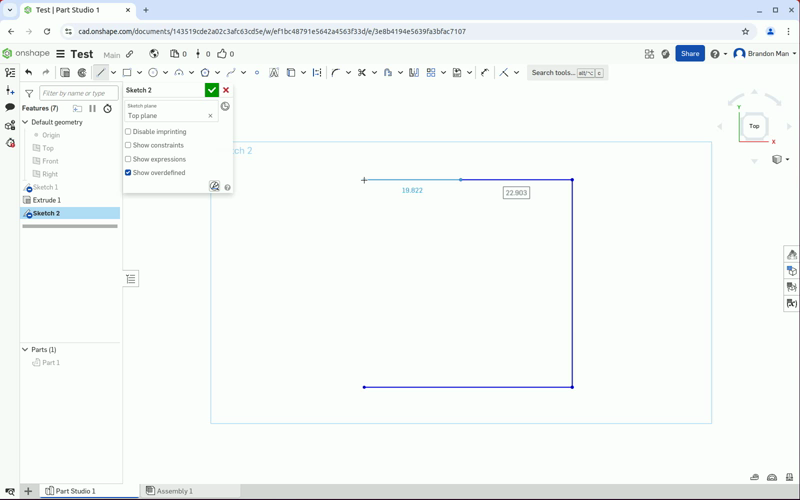
mouse_move(364, 387)
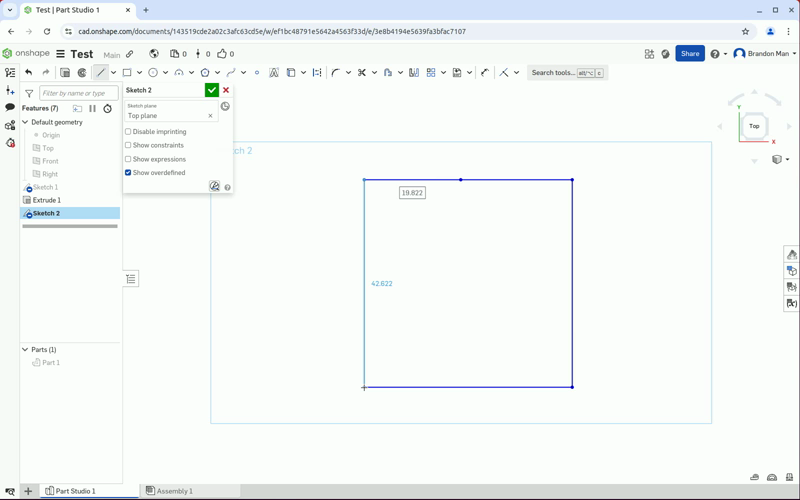
key_up(shift)
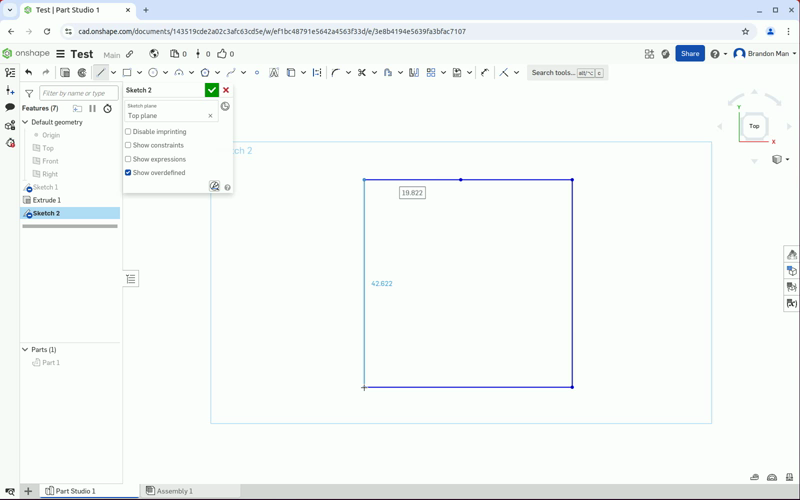
click(364, 387)
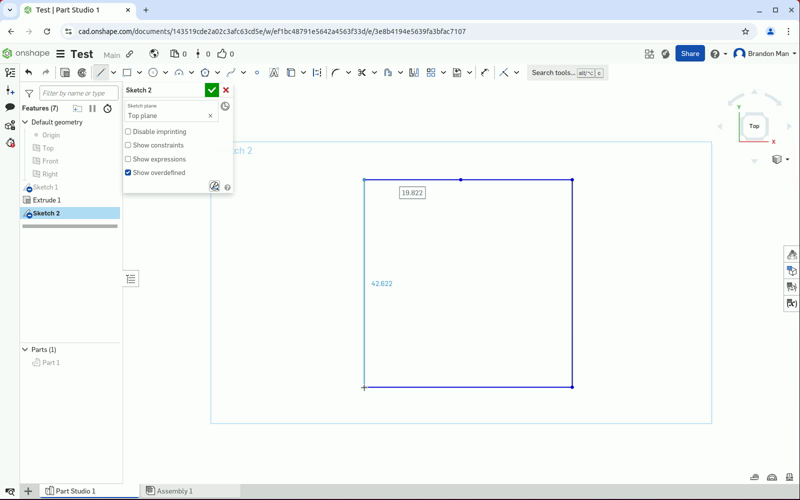
key(esc)
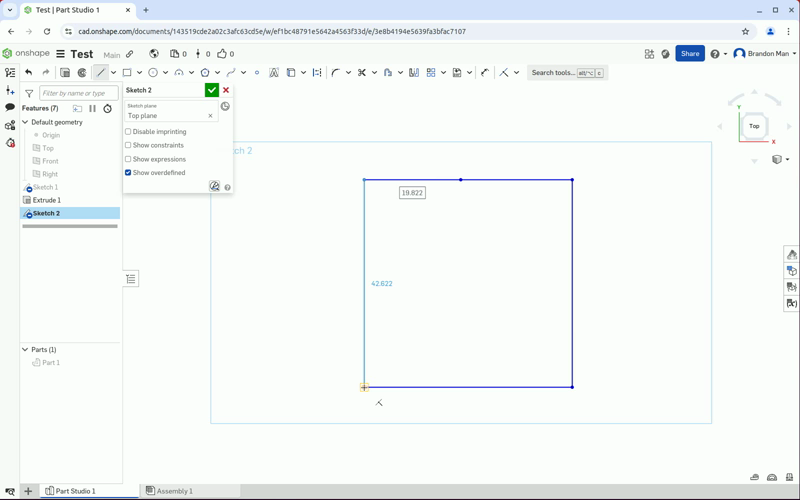
mouse_move(413, 296)
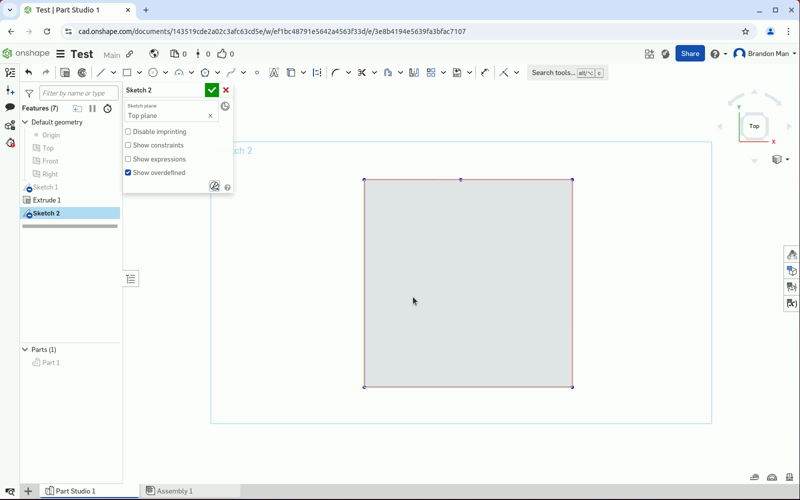
click(413, 296)
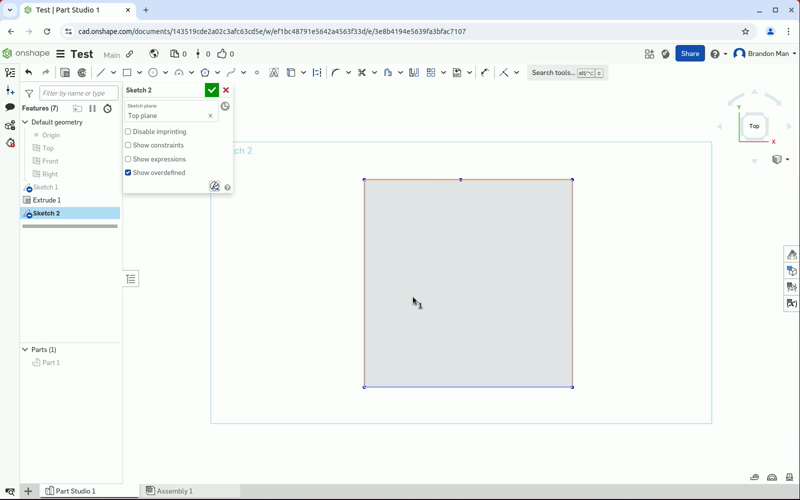
mouse_move(73, 352)
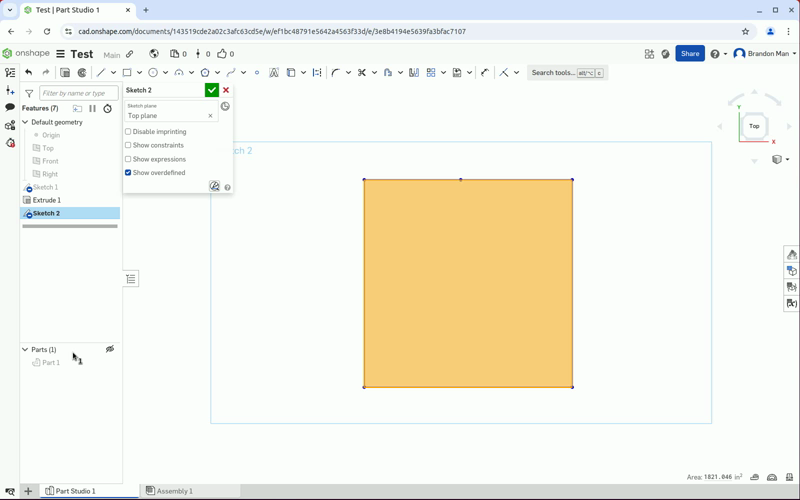
key(shift+y)
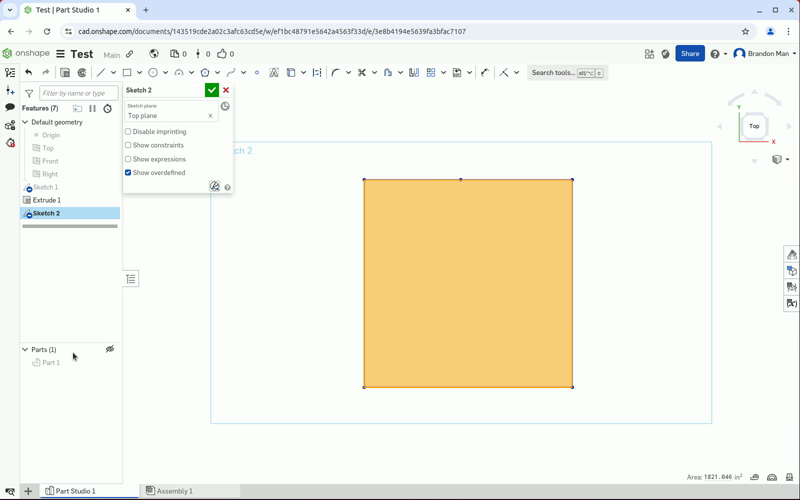
key(shift+e)
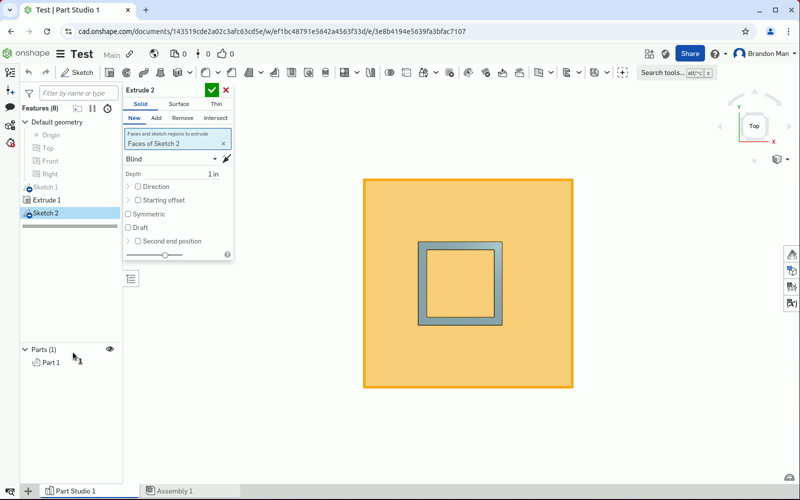
mouse_move(143, 106)
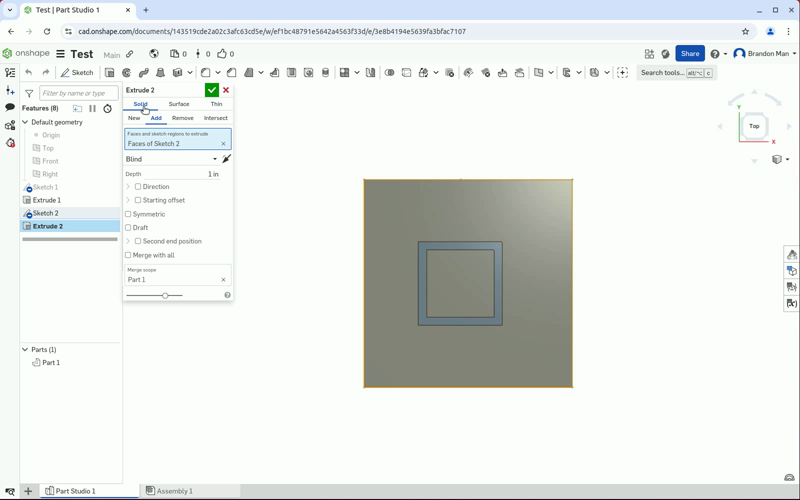
click(143, 106)
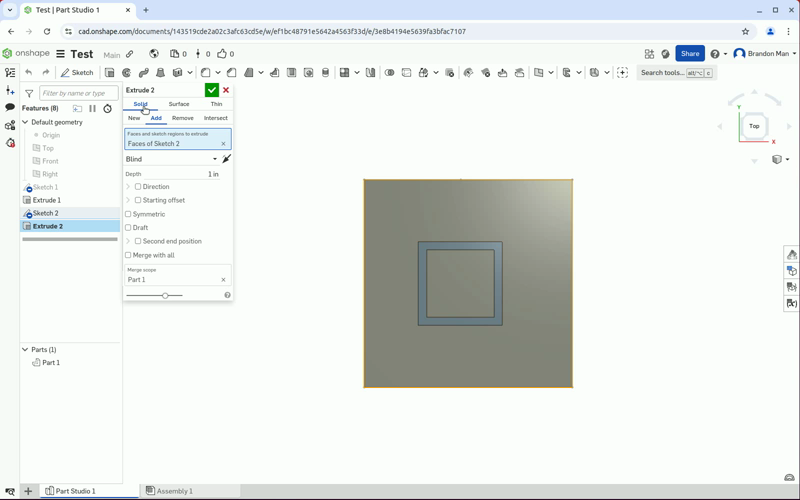
mouse_move(137, 120)
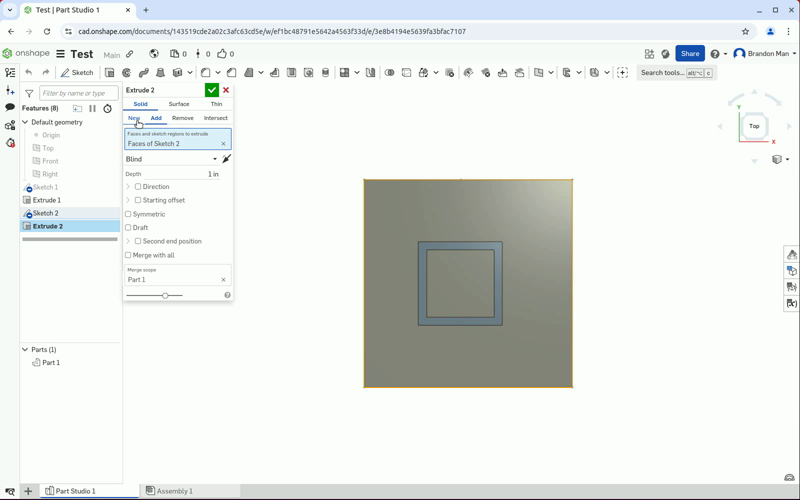
click(137, 120)
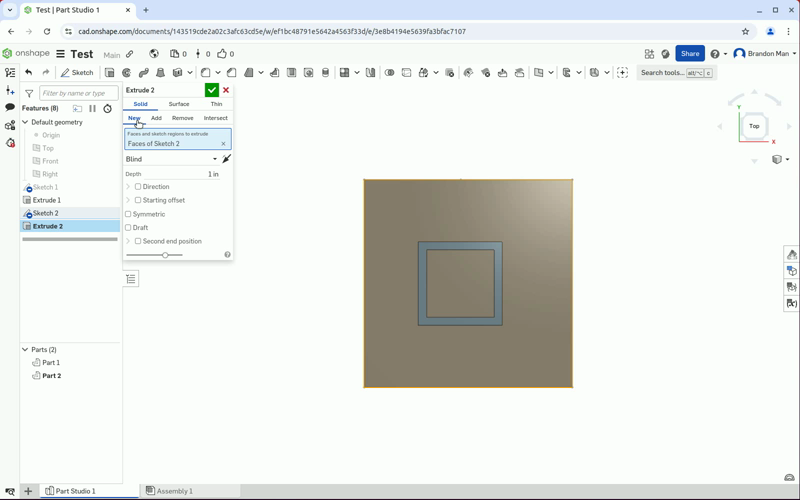
key(tab, 4)
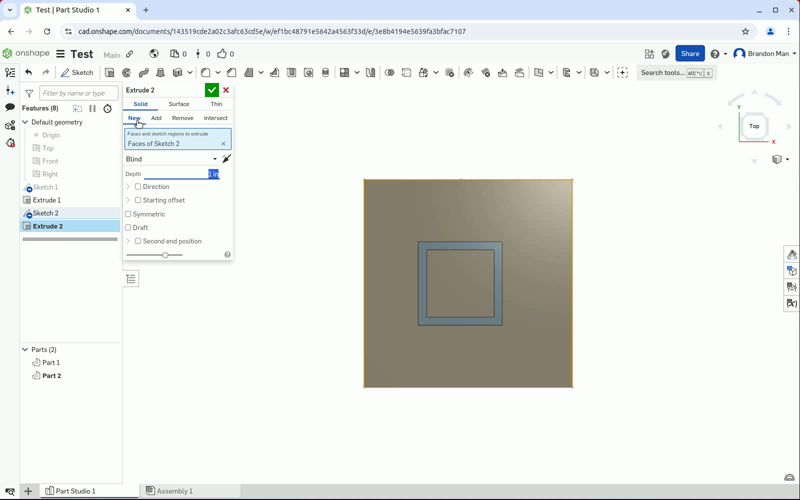
text(6.74)
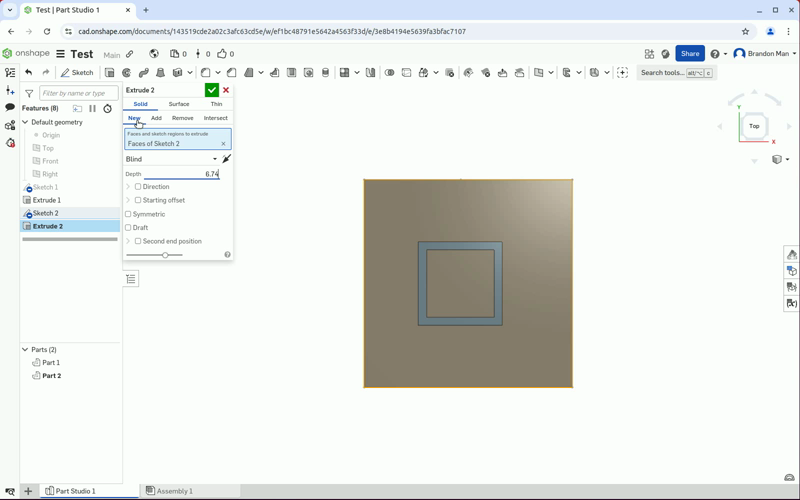
key(enter)
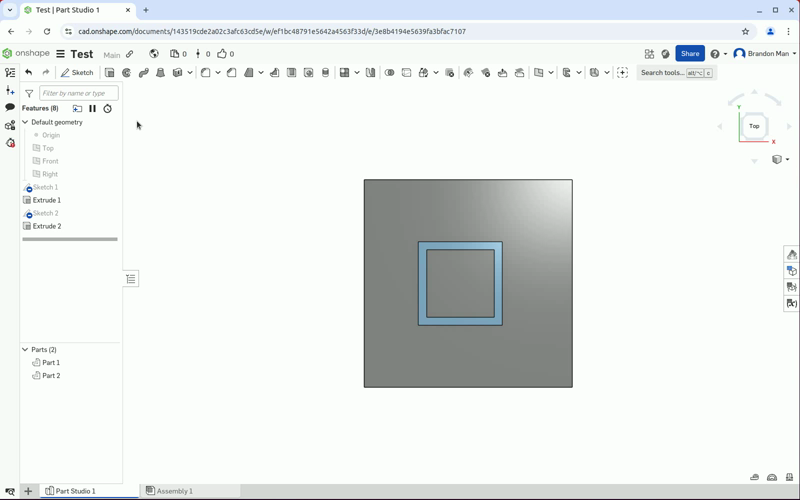
key(shift+h)
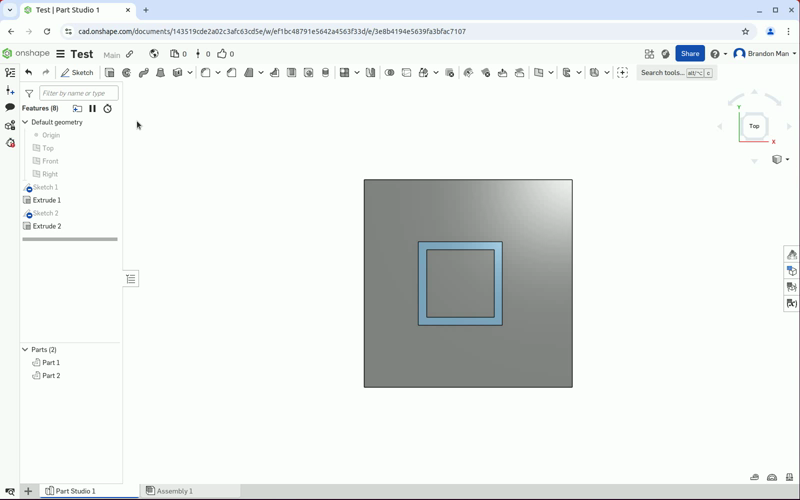
key(shift+h)
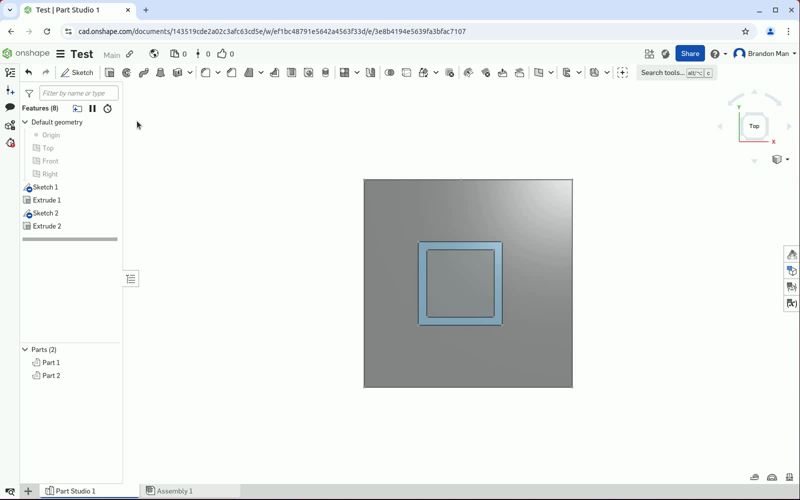
key(shift+7)
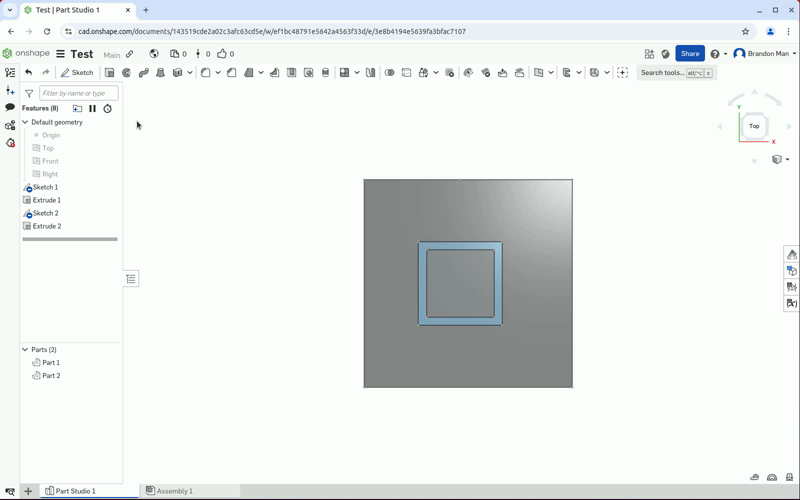
key(up, 3)
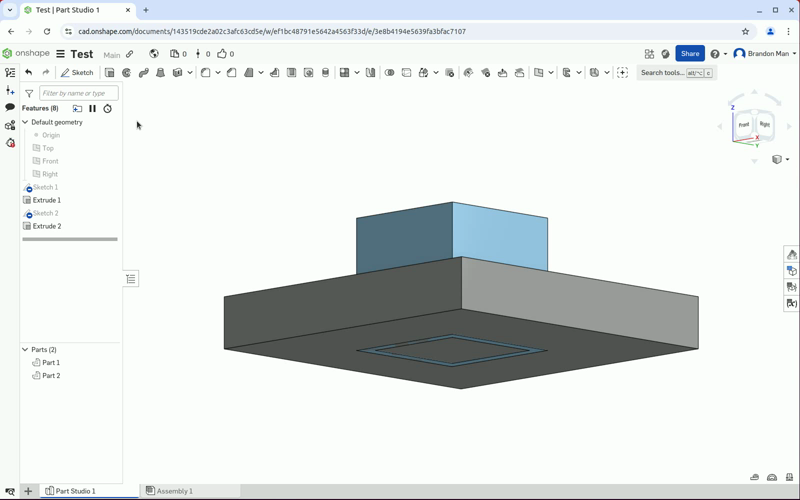
key(left, 3)
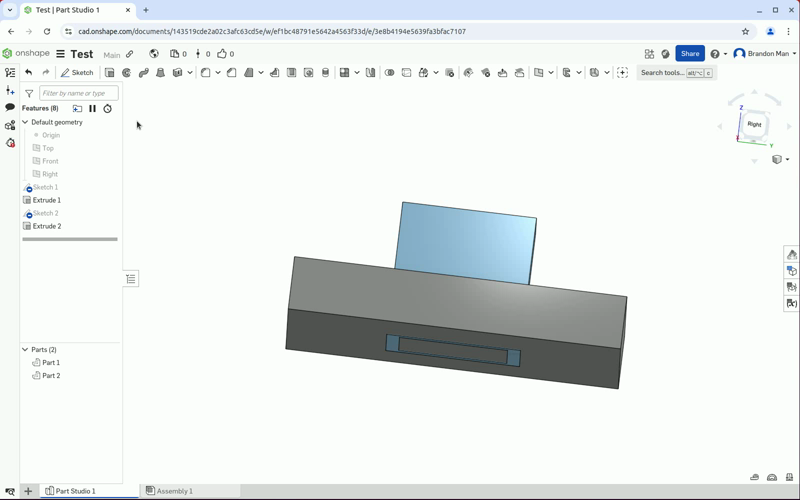
key(right, 3)
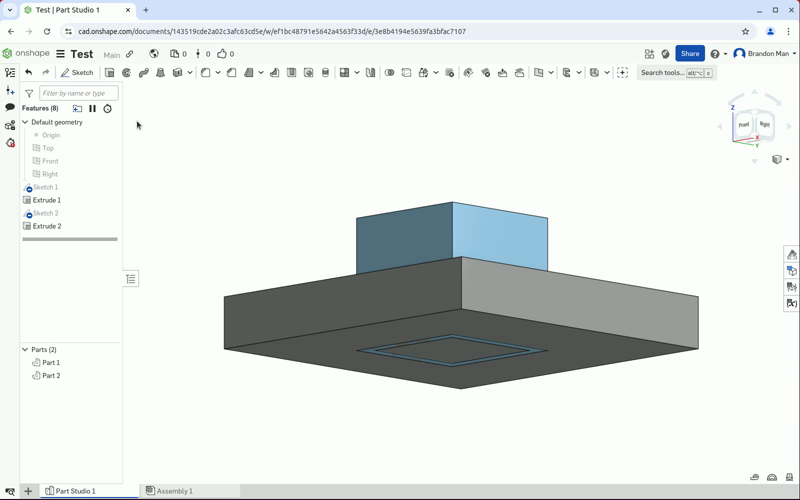
key(down, 3)
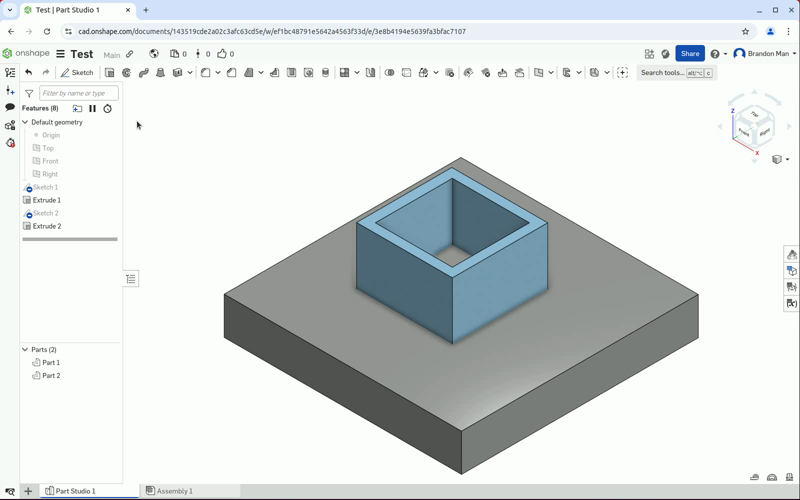
mouse_move(73, 189)
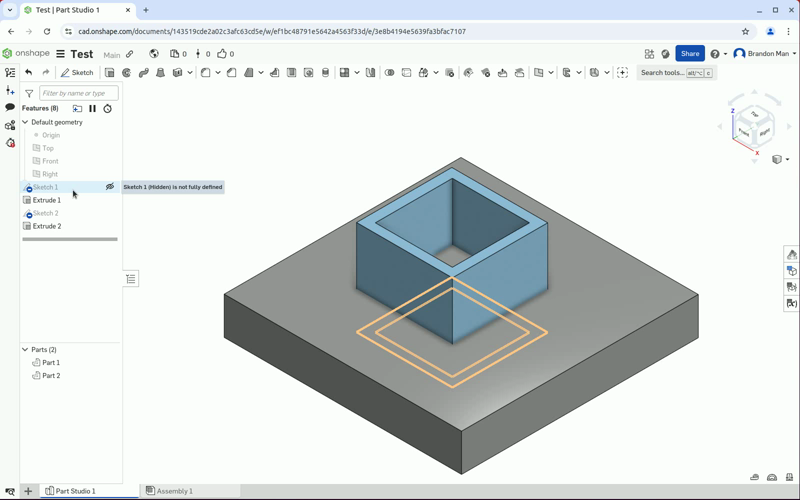
click(73, 189)